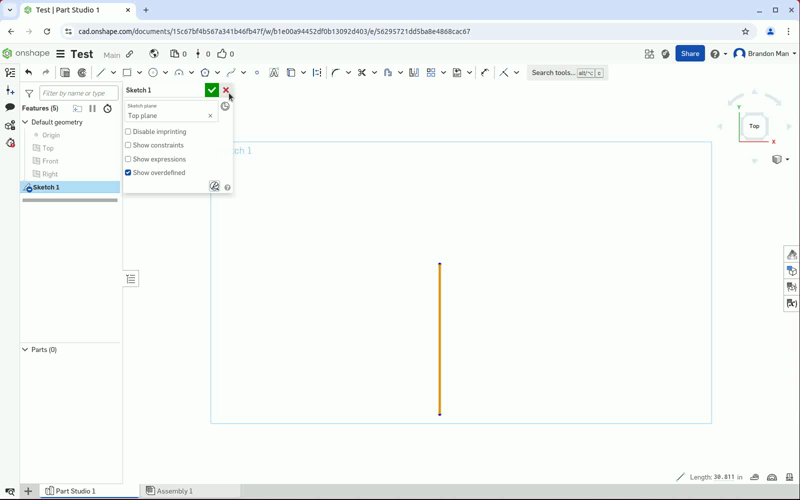
key(shift+h)
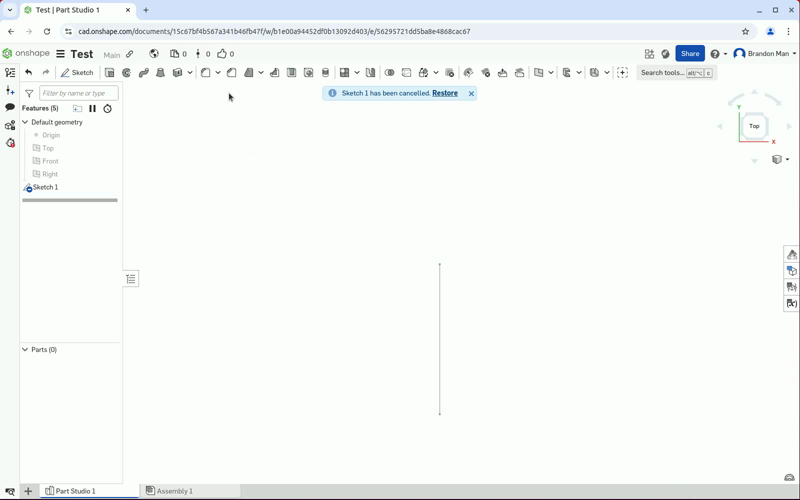
key(shift+s)
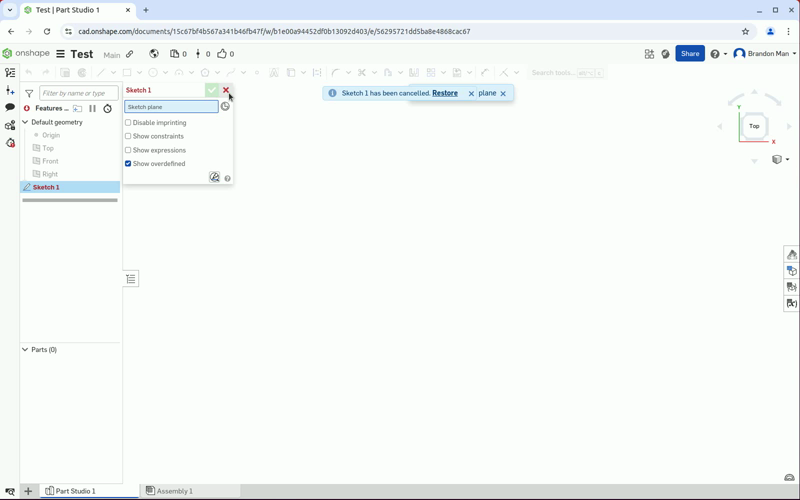
mouse_move(73, 150)
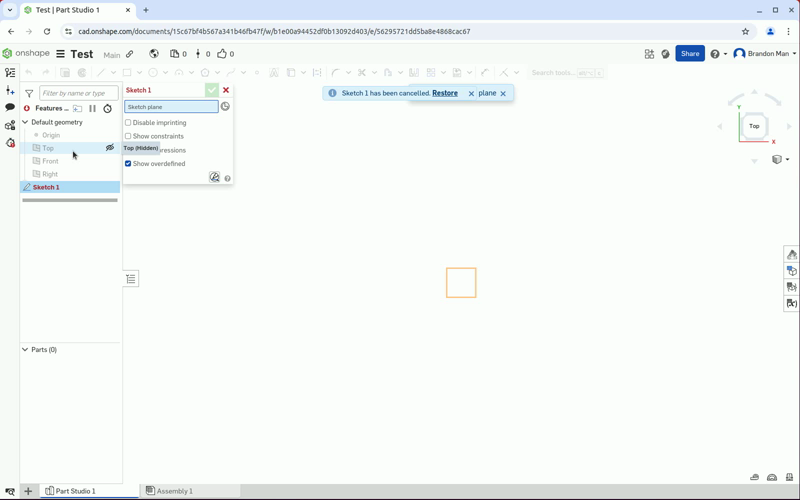
click(73, 150)
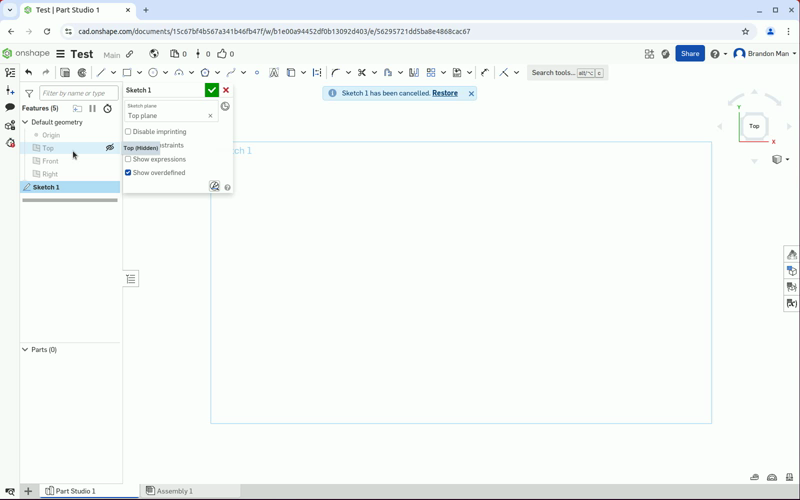
mouse_move(73, 352)
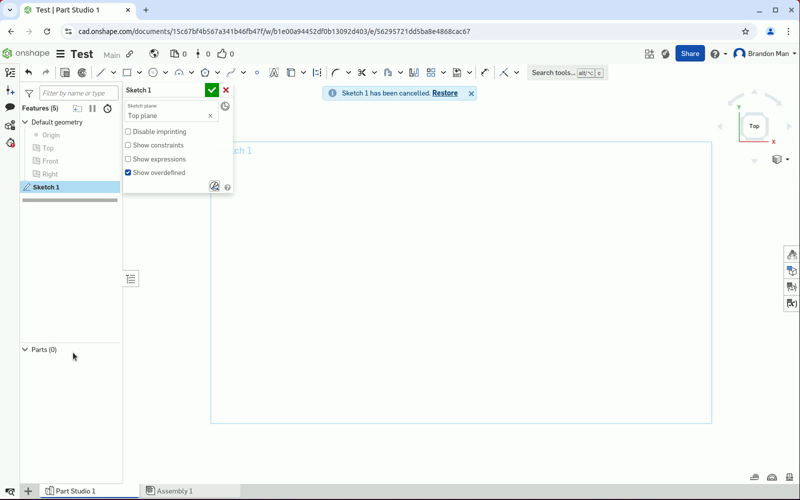
key(y)
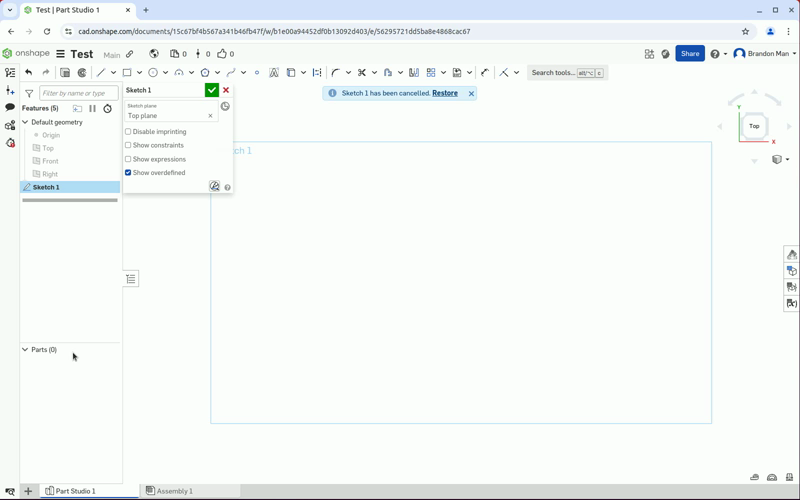
key(l)
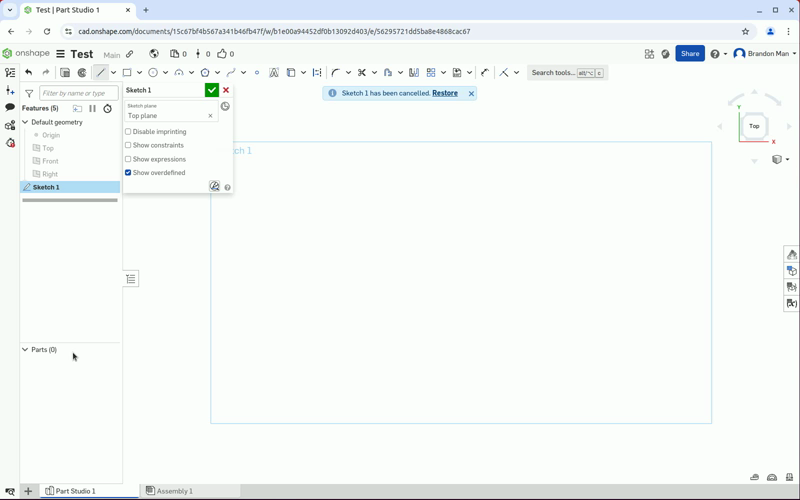
key_down(shift)
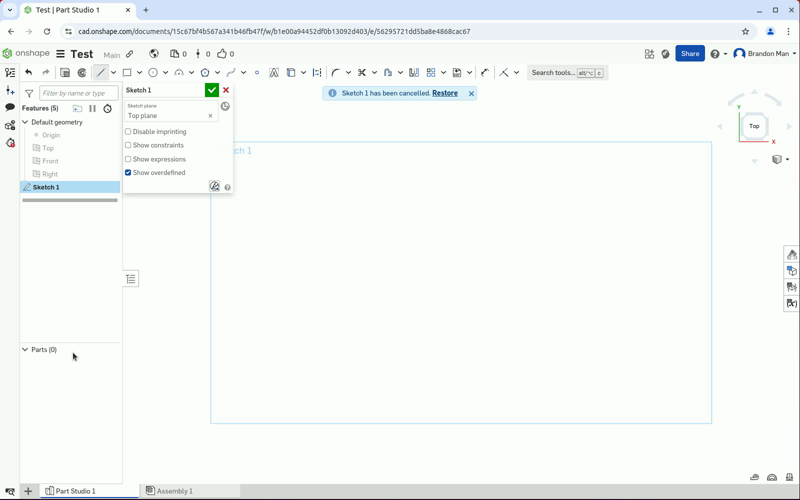
mouse_move(349, 282)
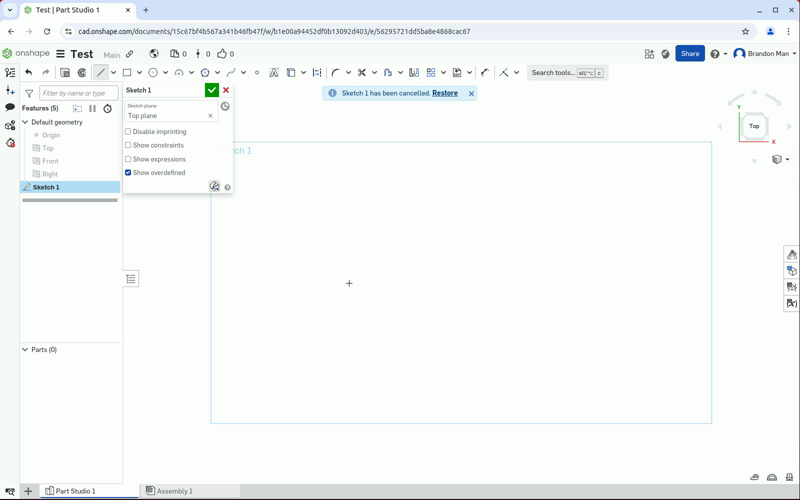
click(349, 282)
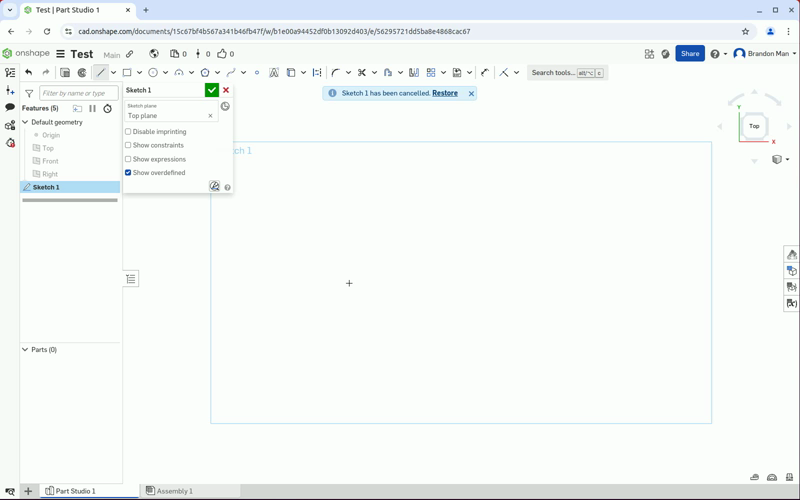
key_up(shift)
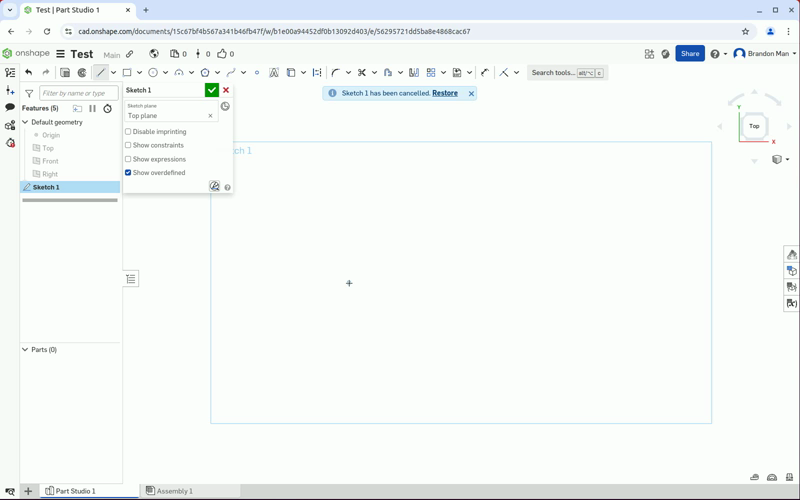
key_down(shift)
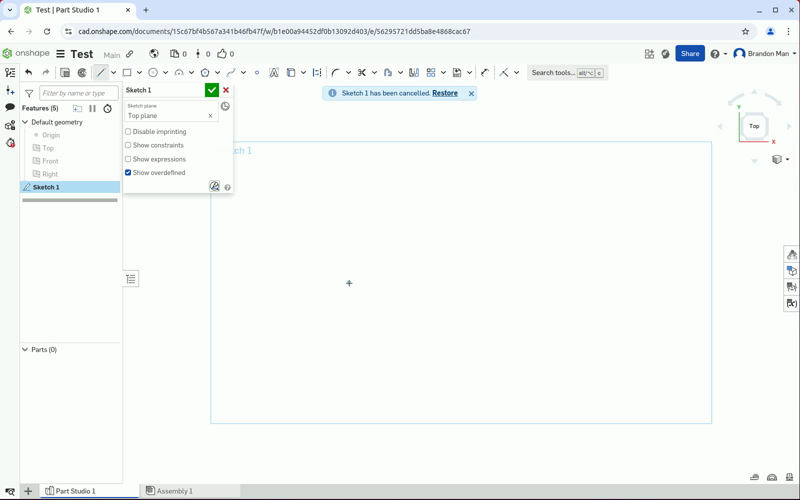
mouse_move(405, 378)
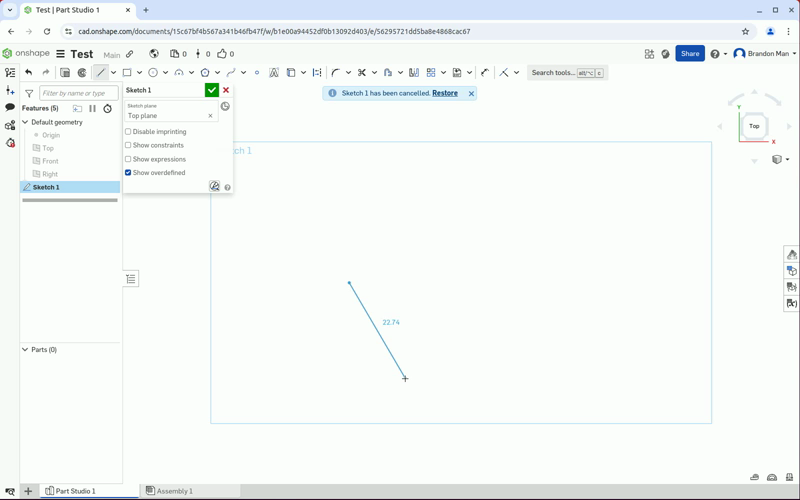
click(405, 378)
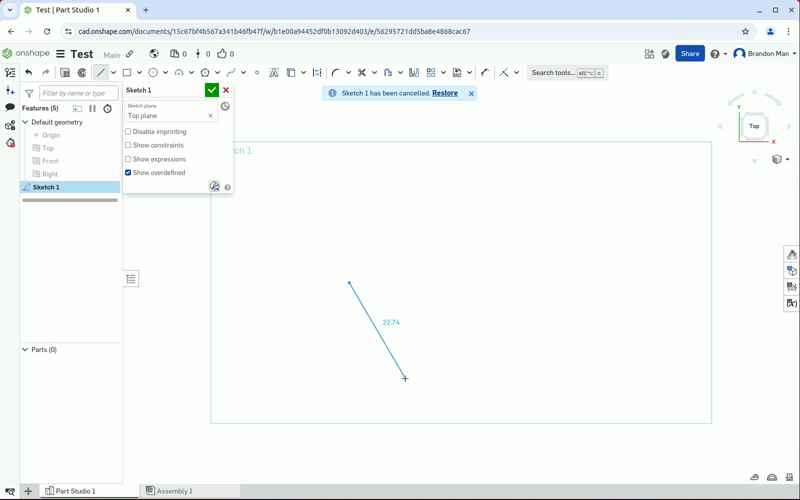
key_up(shift)
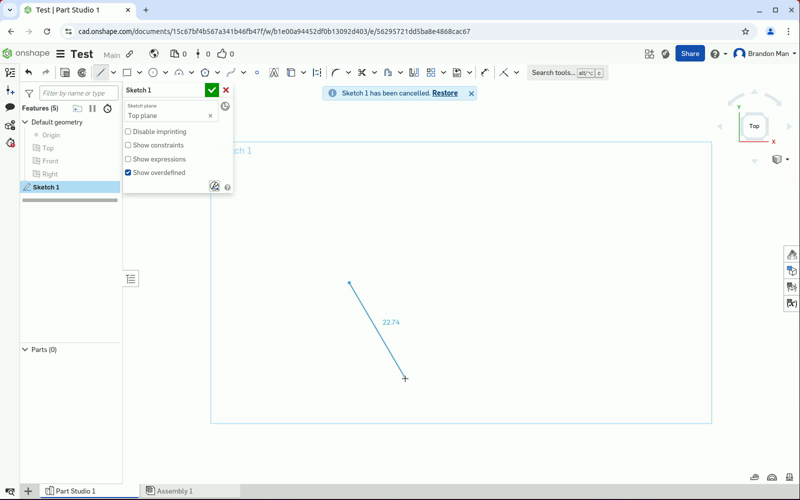
key_down(shift)
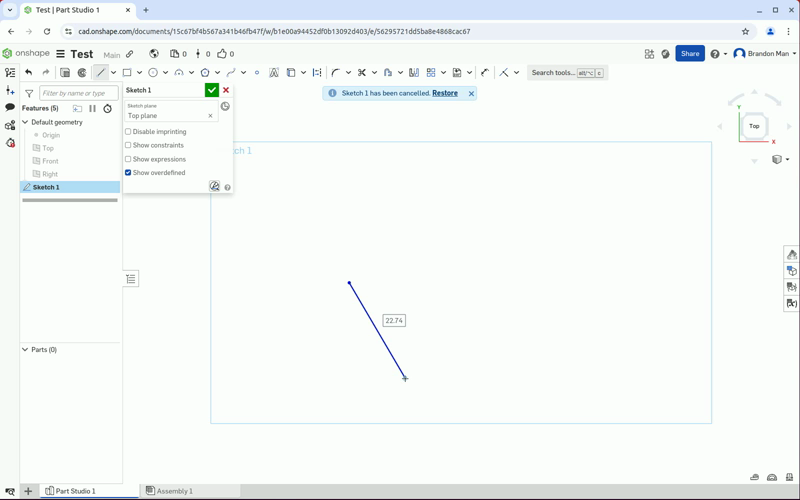
mouse_move(514, 378)
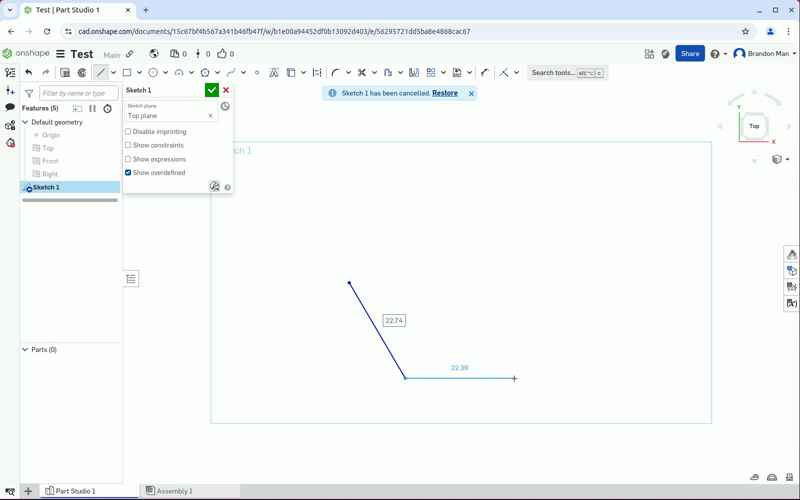
click(514, 378)
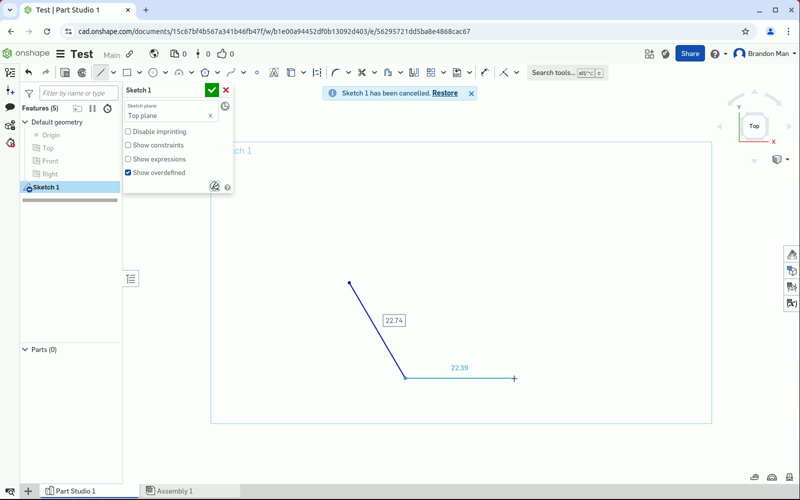
key_up(shift)
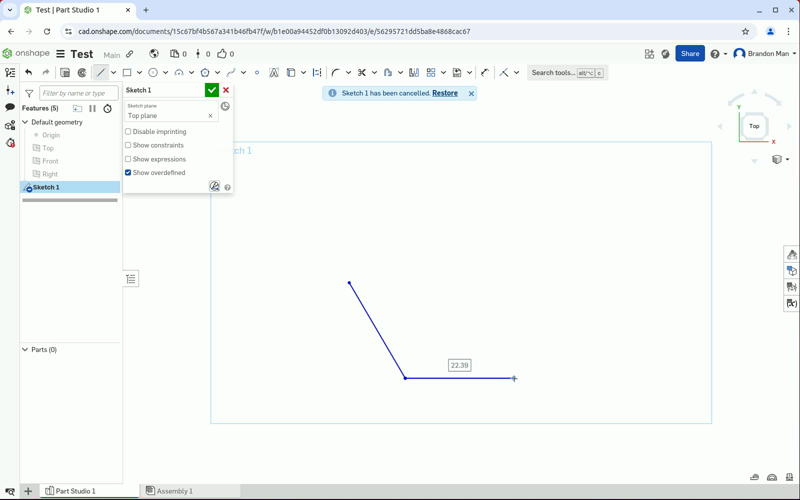
key_down(shift)
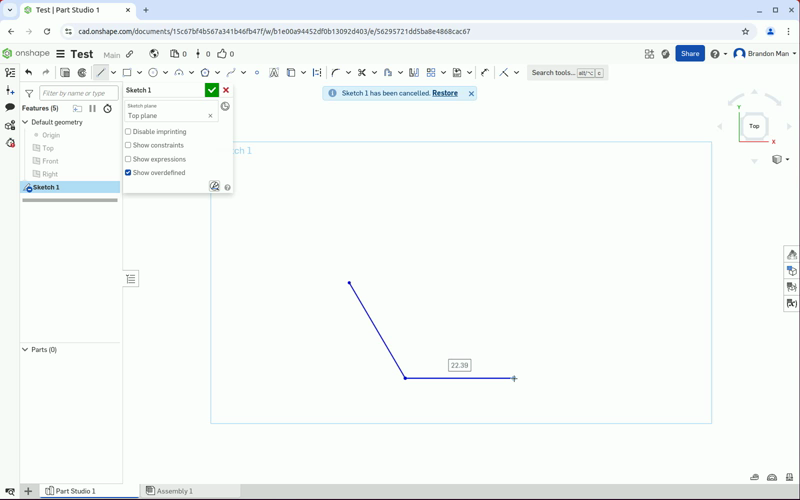
mouse_move(569, 282)
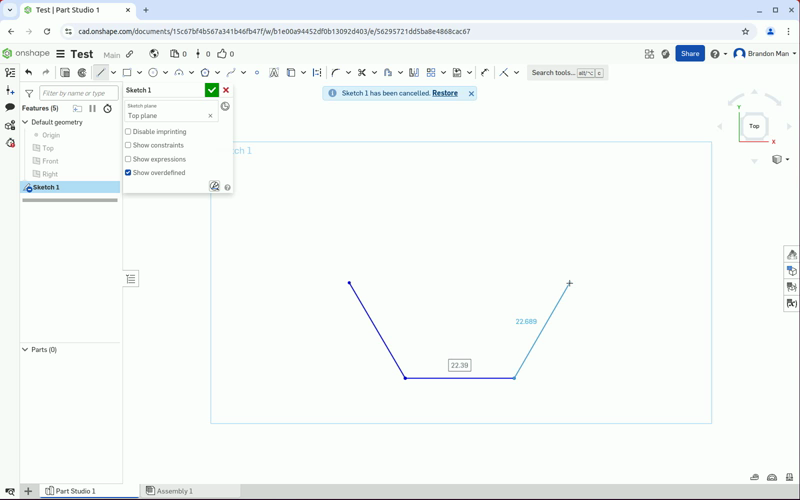
click(569, 282)
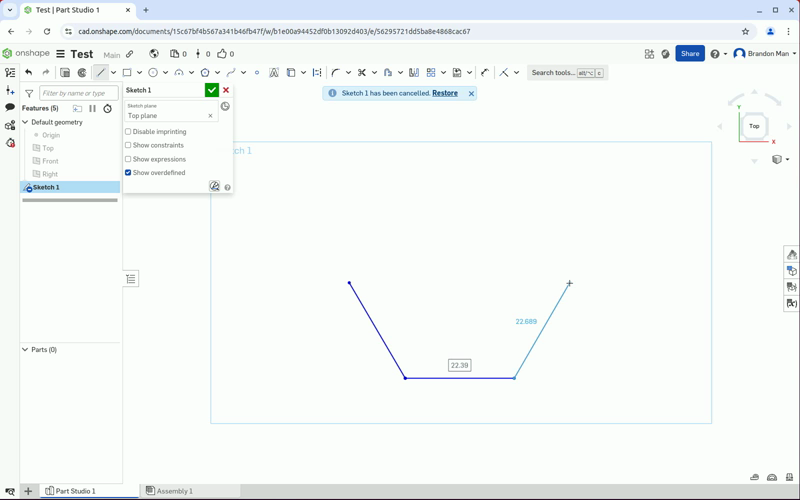
key_up(shift)
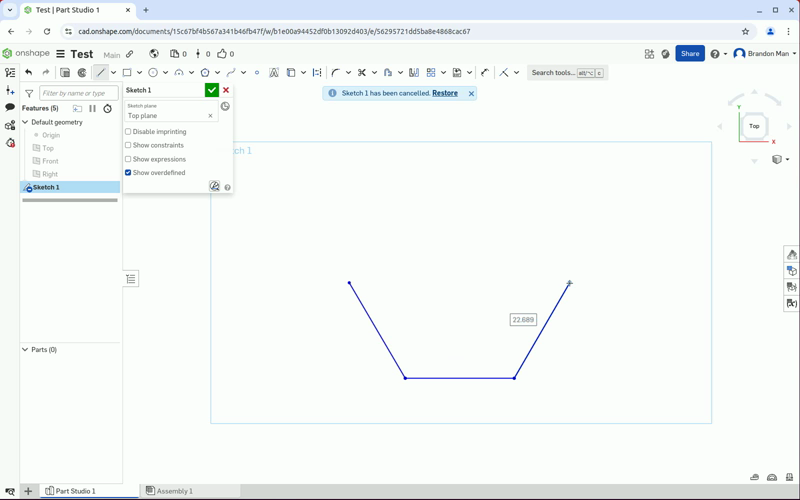
key_down(shift)
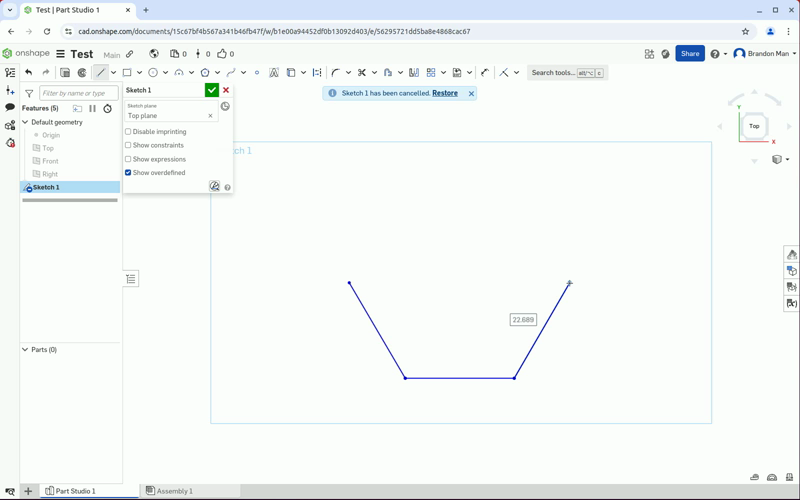
mouse_move(514, 187)
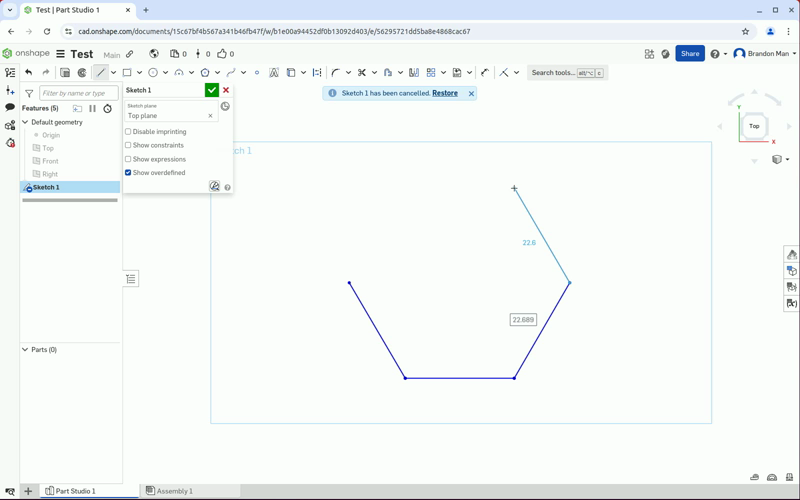
click(514, 187)
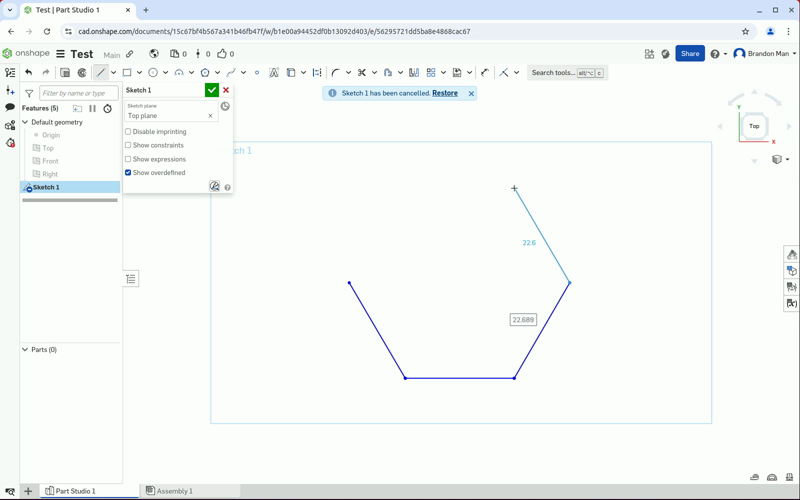
key_up(shift)
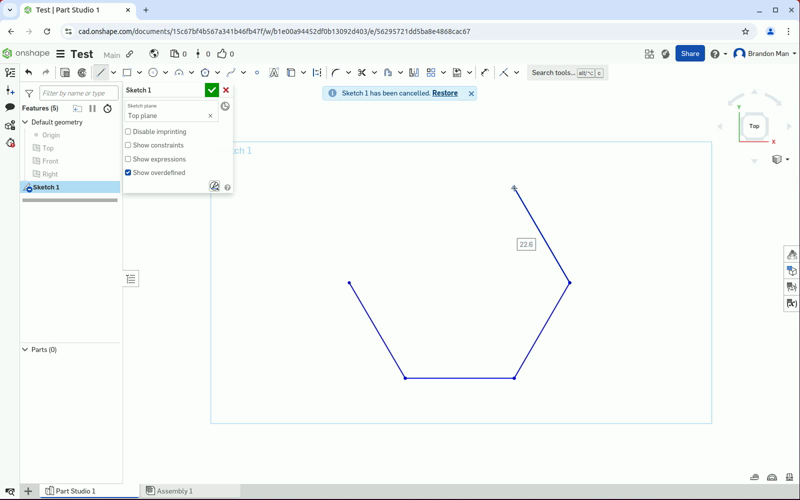
key_down(shift)
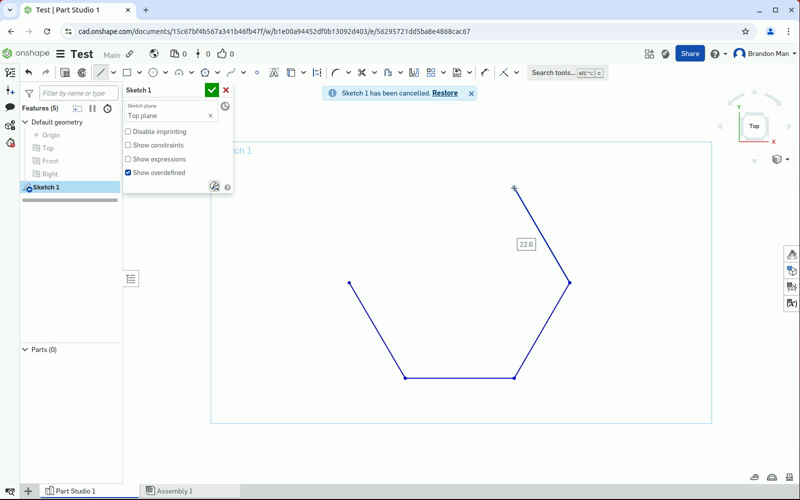
mouse_move(405, 187)
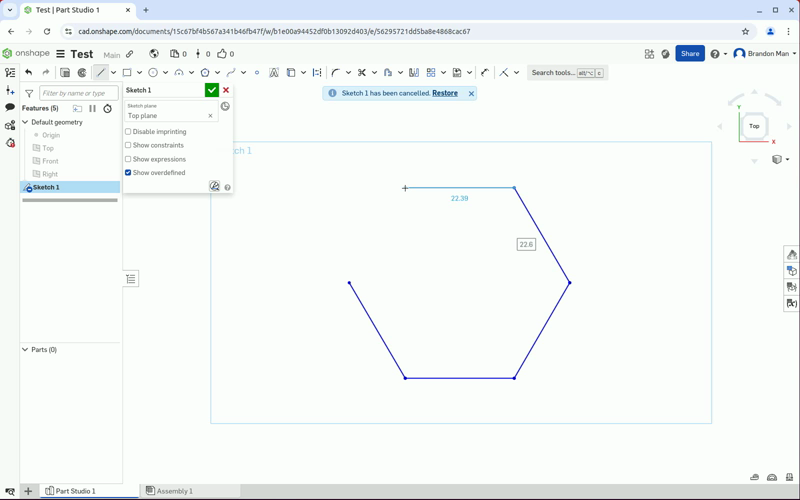
click(405, 187)
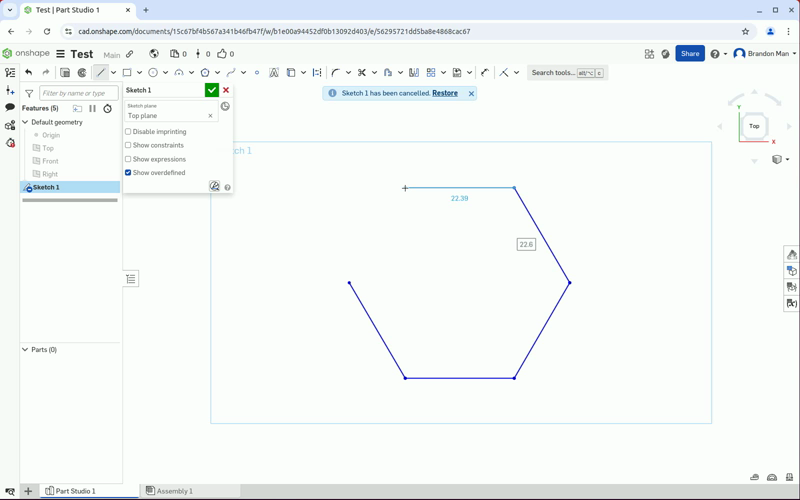
key_up(shift)
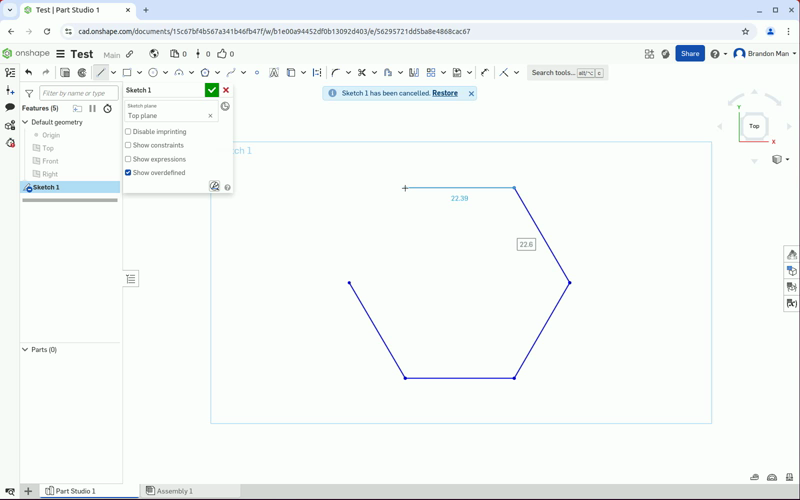
key_down(shift)
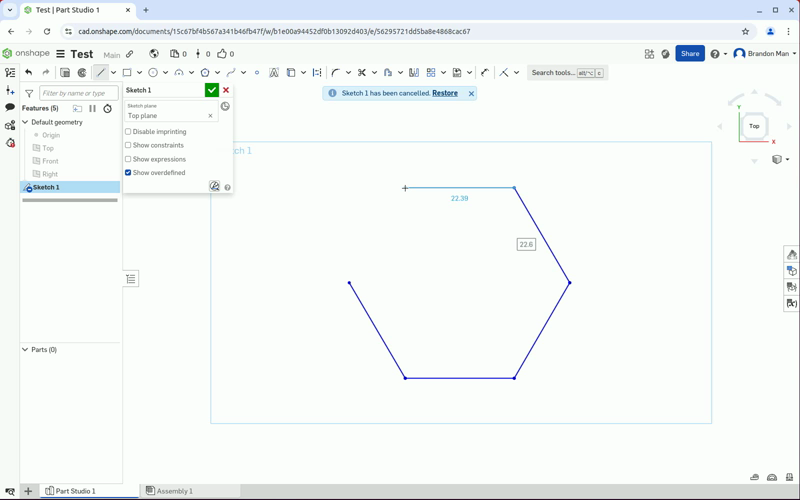
mouse_move(349, 282)
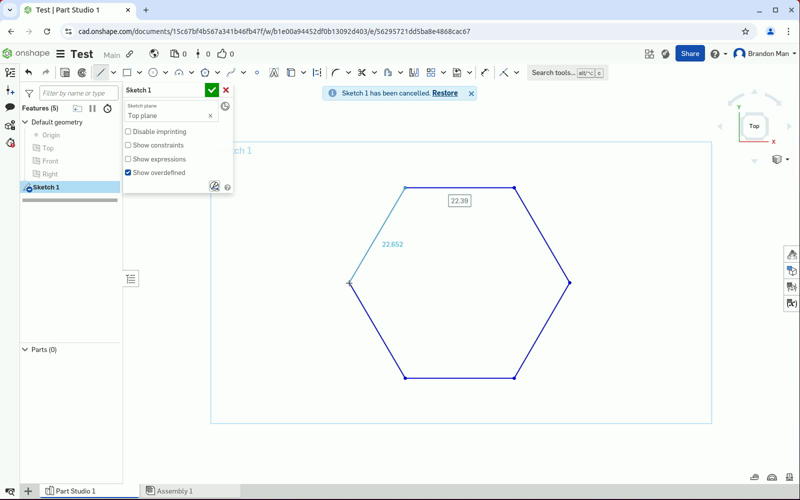
key_up(shift)
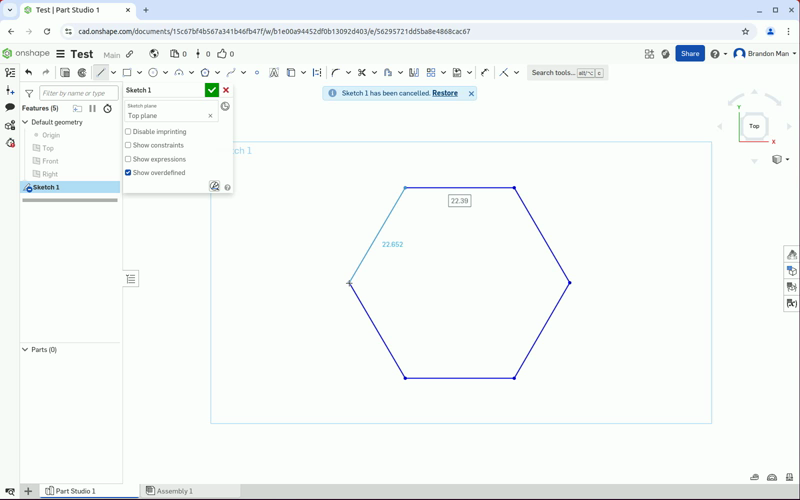
click(349, 282)
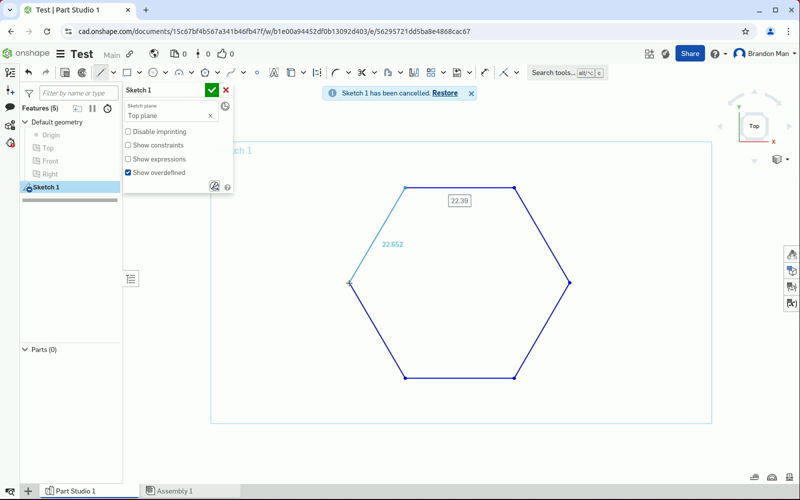
key(esc)
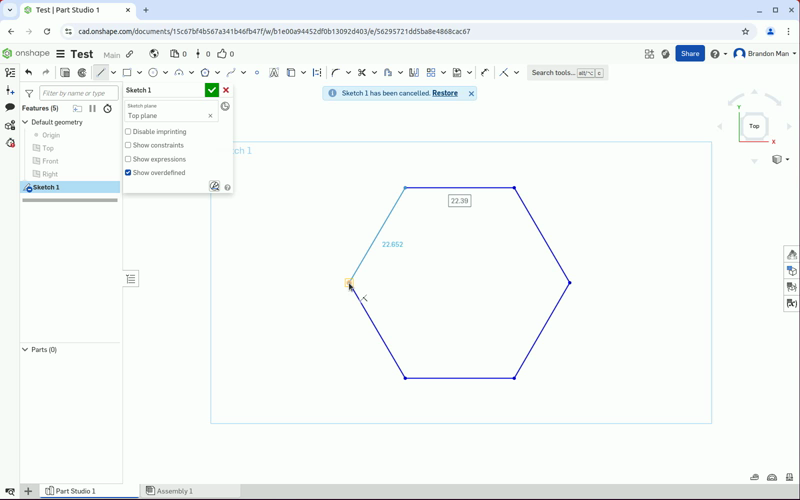
mouse_move(450, 265)
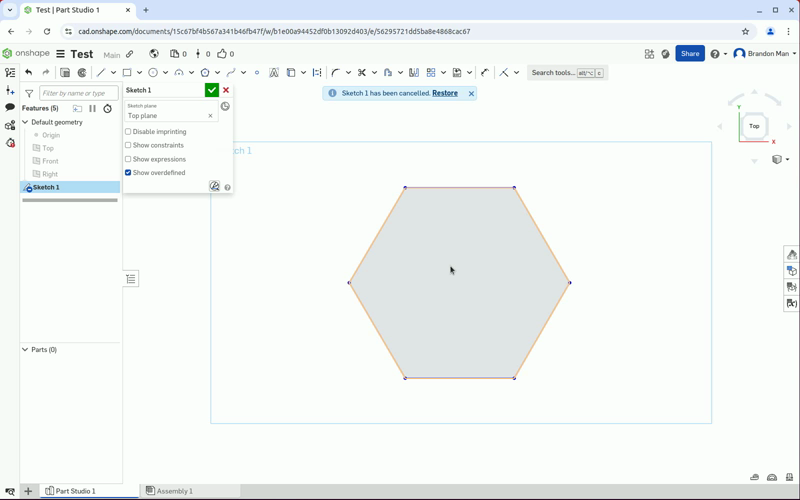
click(450, 265)
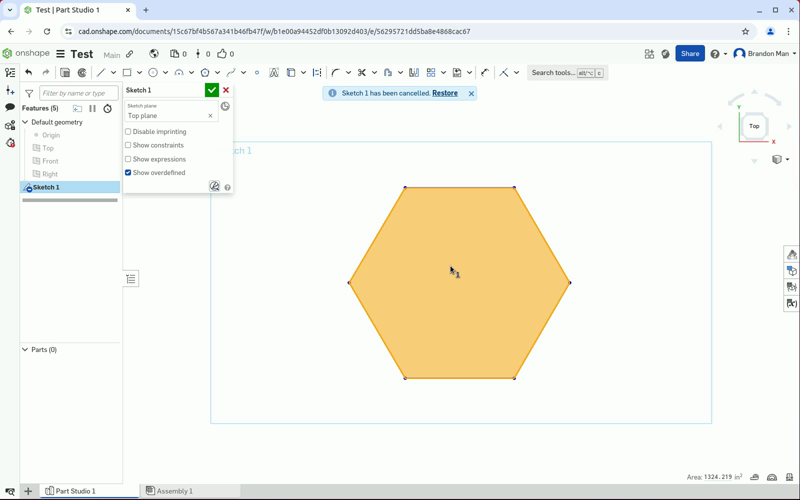
mouse_move(73, 352)
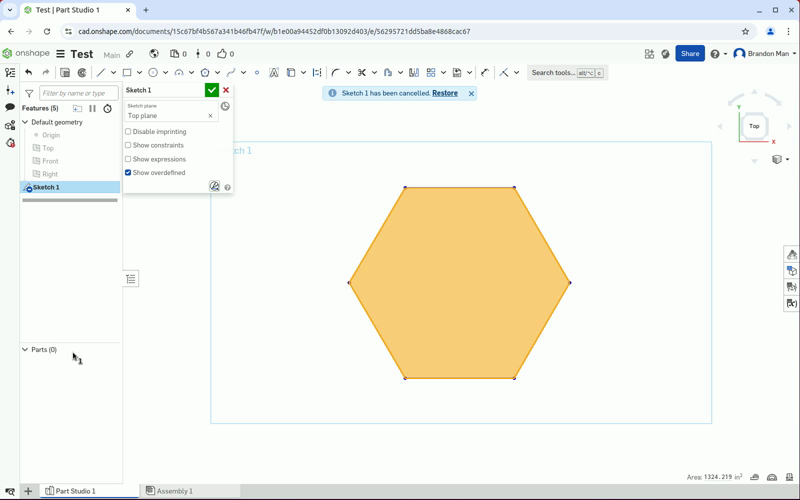
key(shift+y)
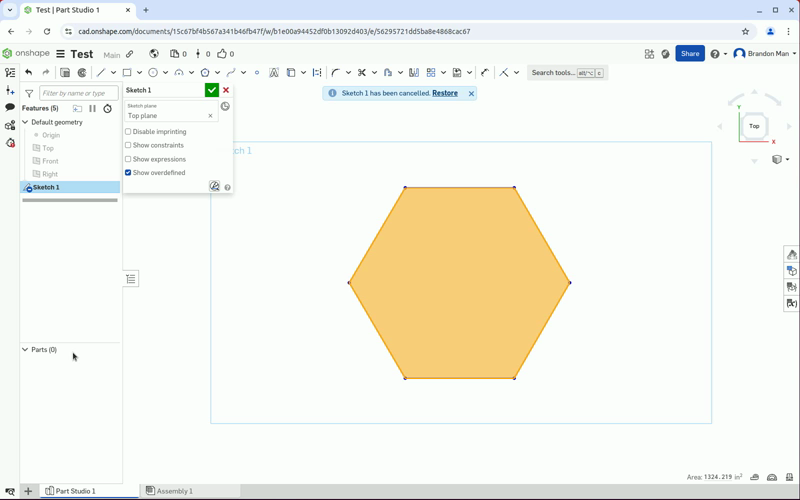
key(shift+e)
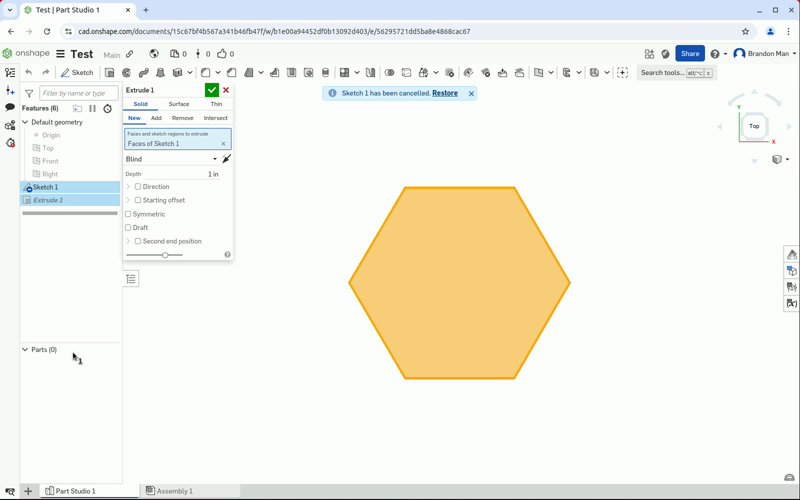
mouse_move(143, 106)
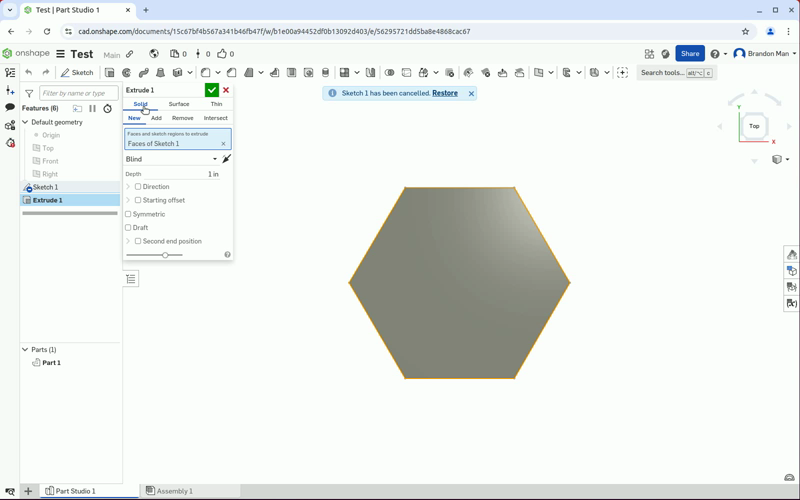
click(143, 106)
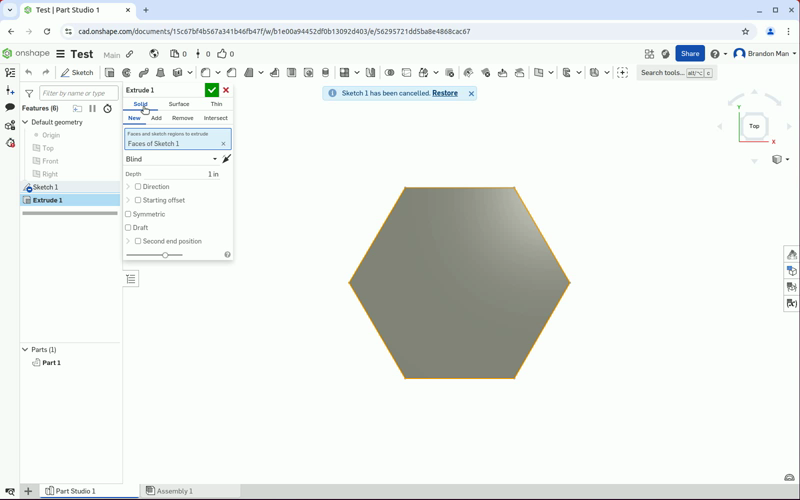
mouse_move(137, 120)
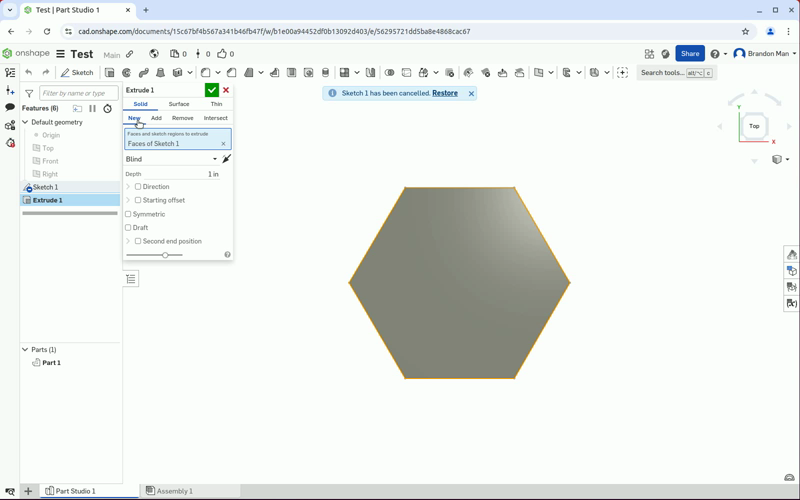
click(137, 120)
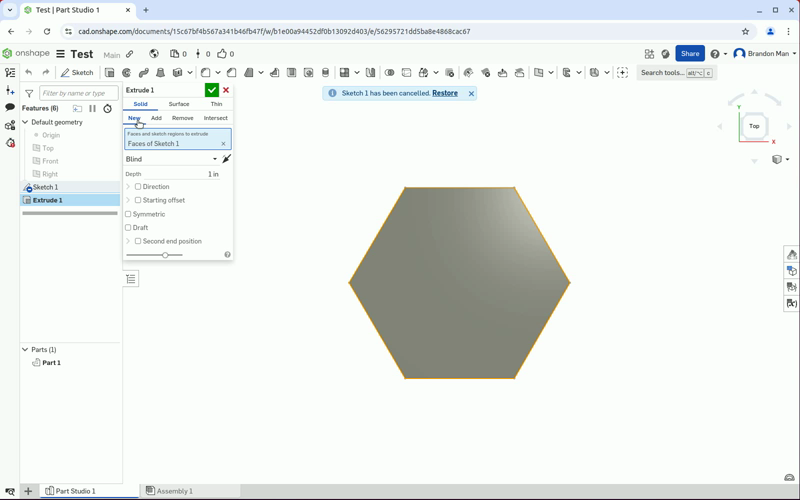
key(tab, 4)
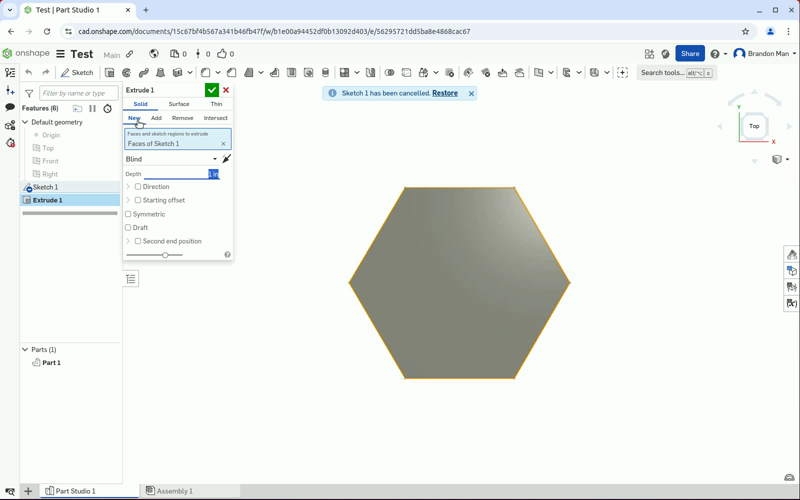
text(15.405)
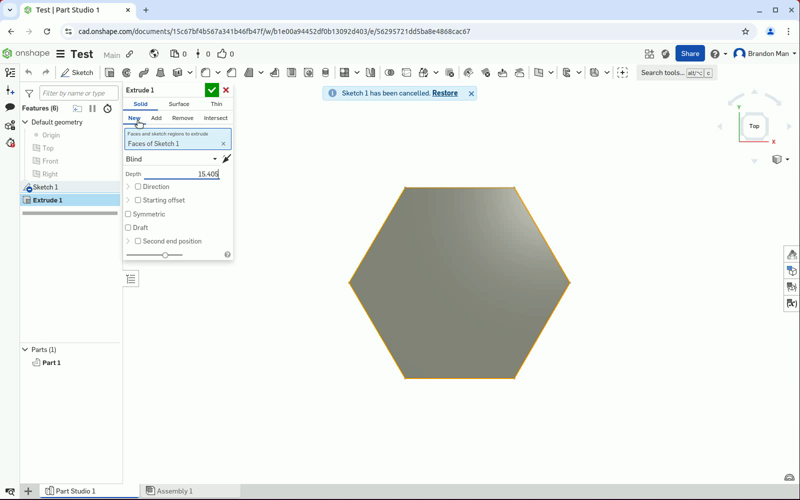
key(enter)
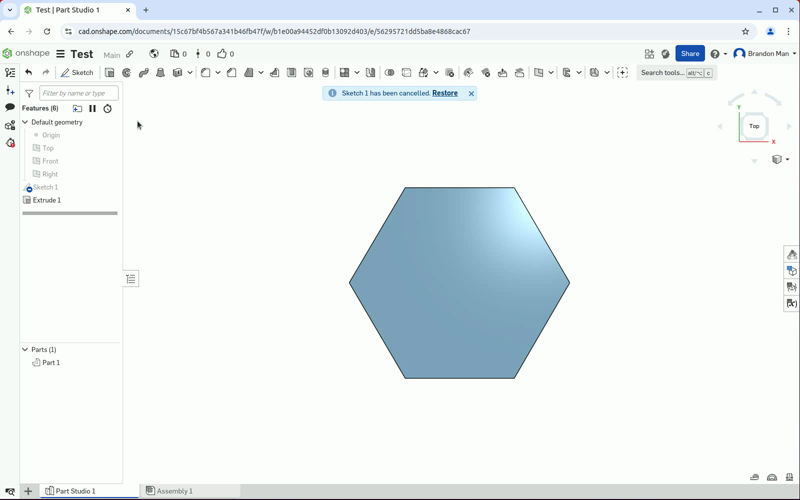
key(shift+h)
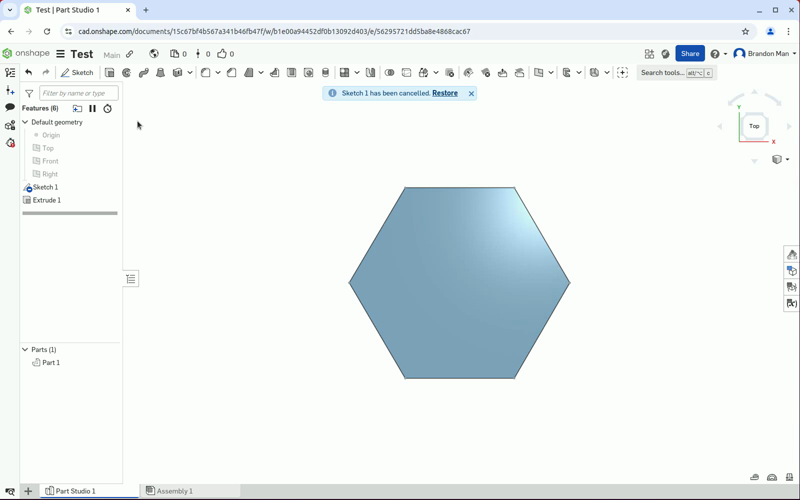
key(shift+h)
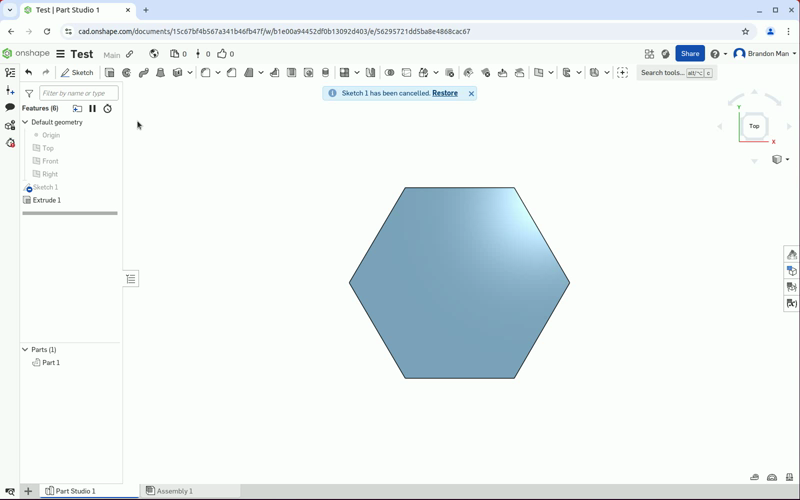
mouse_move(73, 189)
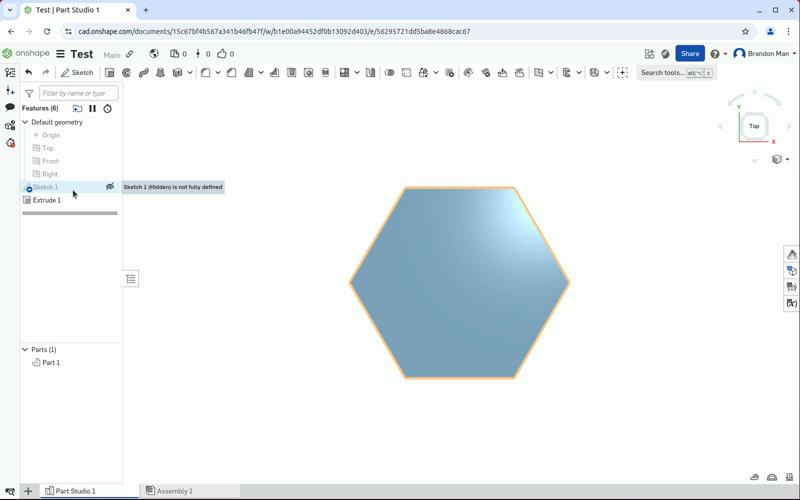
click(73, 189)
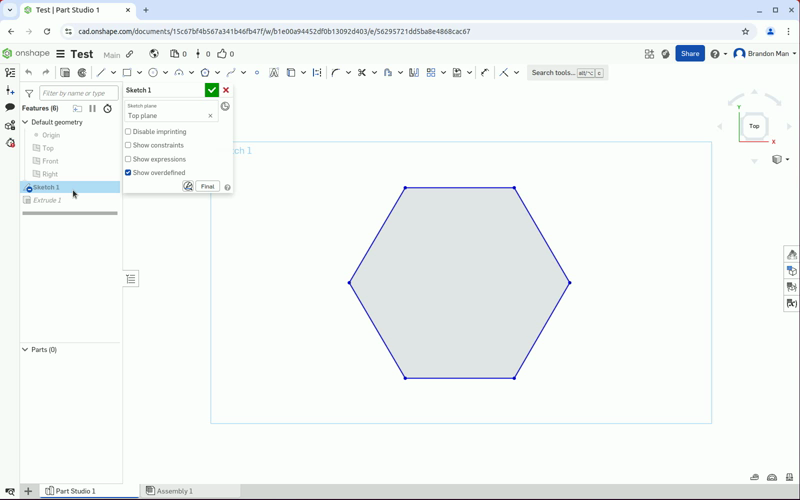
mouse_move(229, 92)
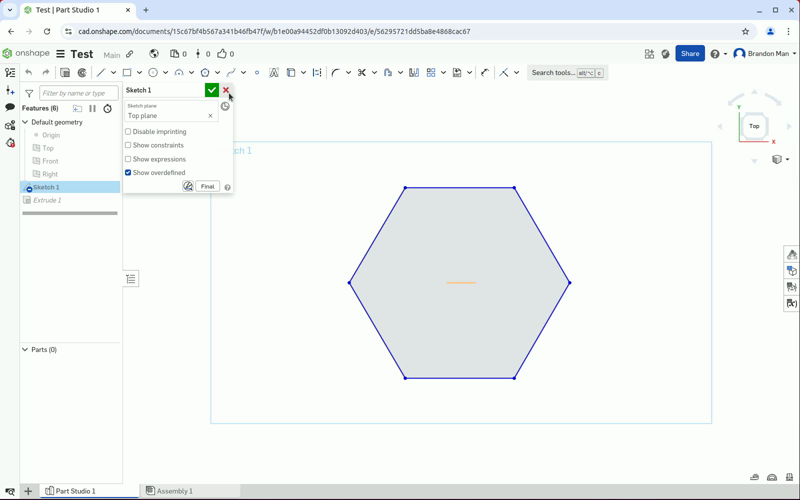
click(229, 92)
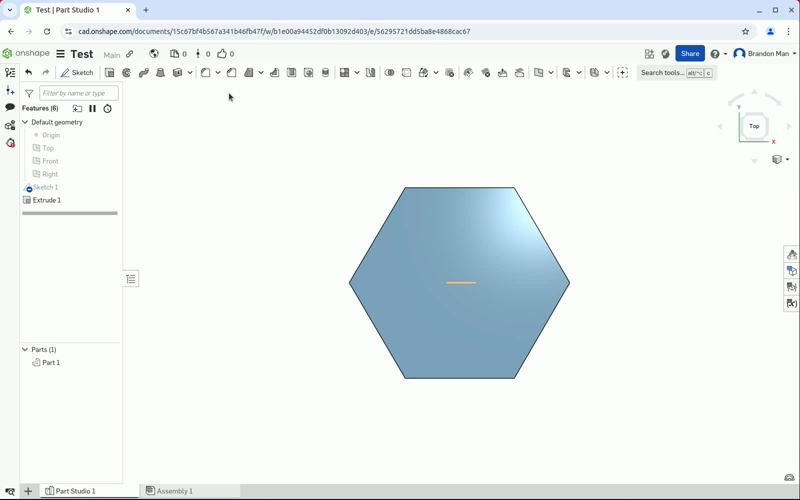
mouse_move(541, 75)
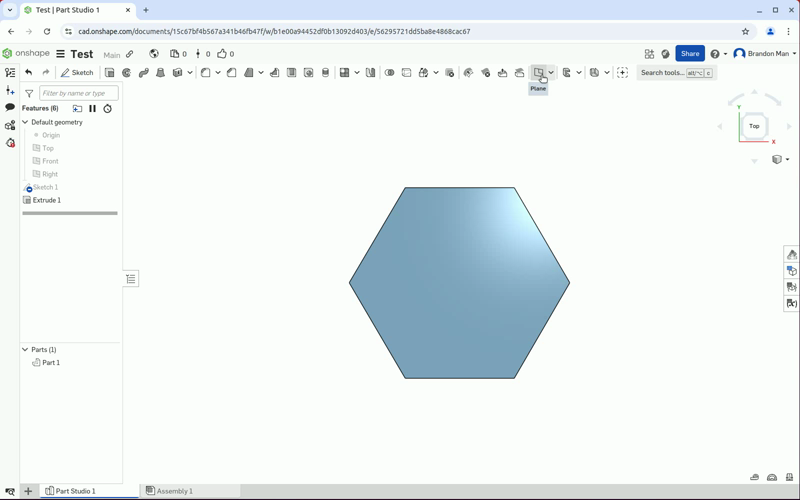
click(541, 75)
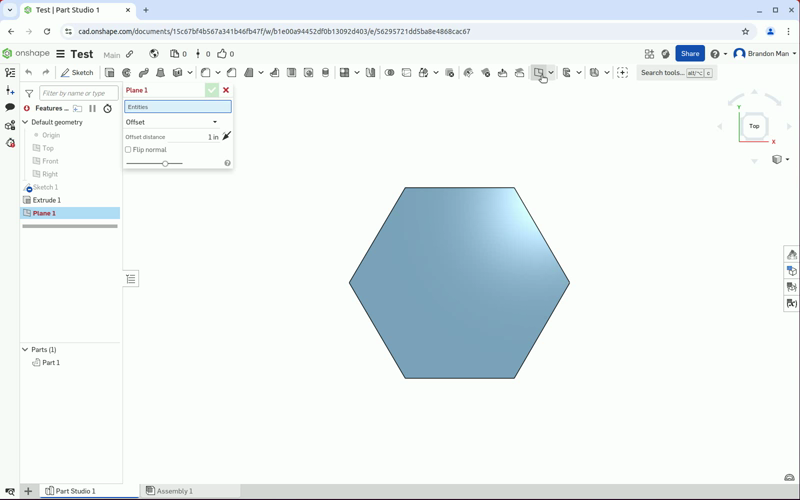
mouse_move(73, 150)
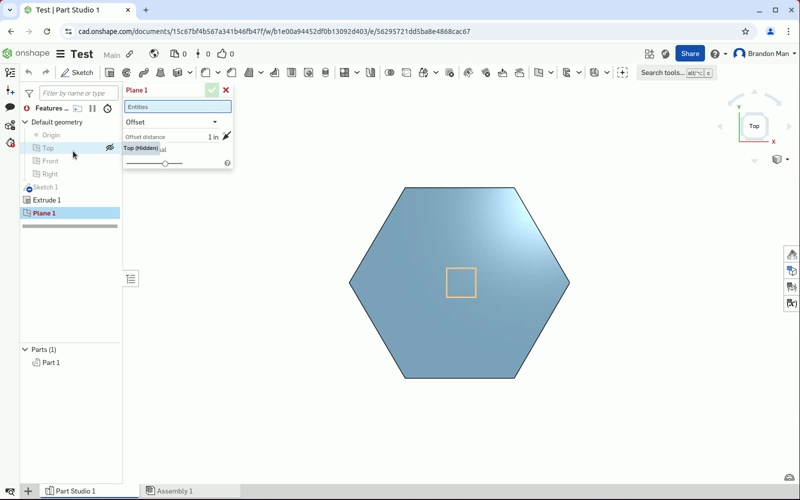
click(73, 150)
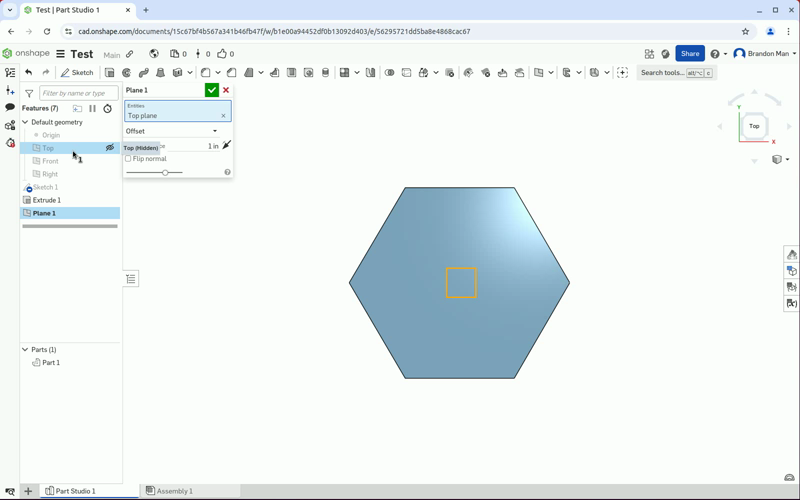
key(tab, 2)
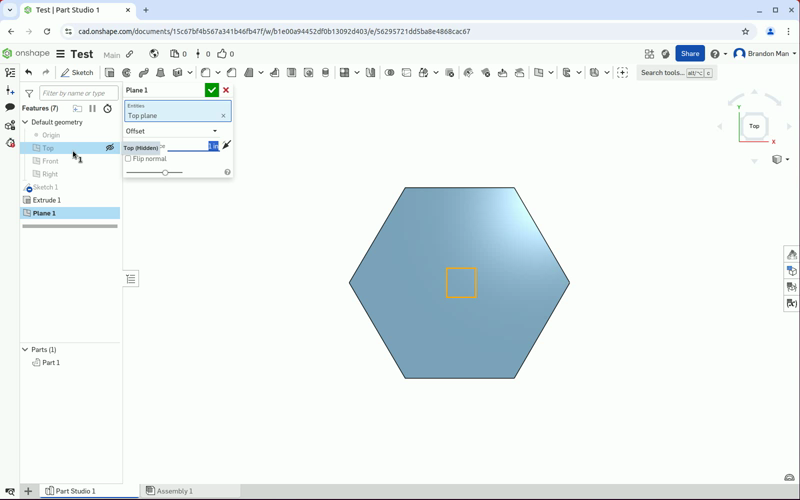
text(15.405)
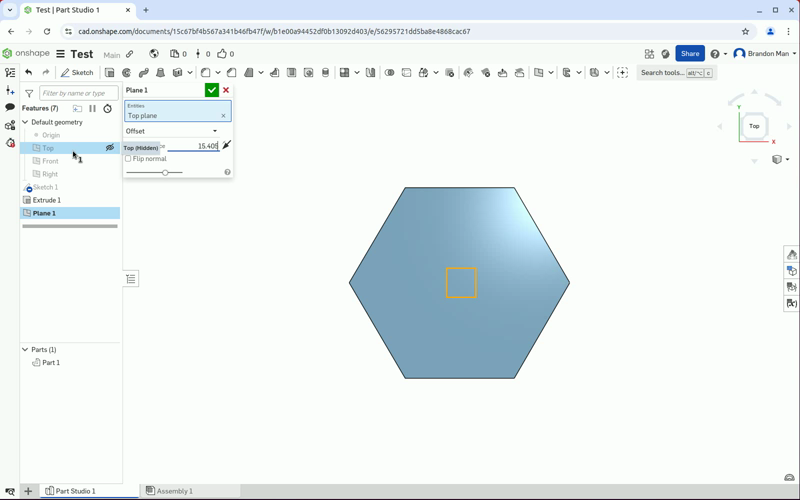
key(enter, 2)
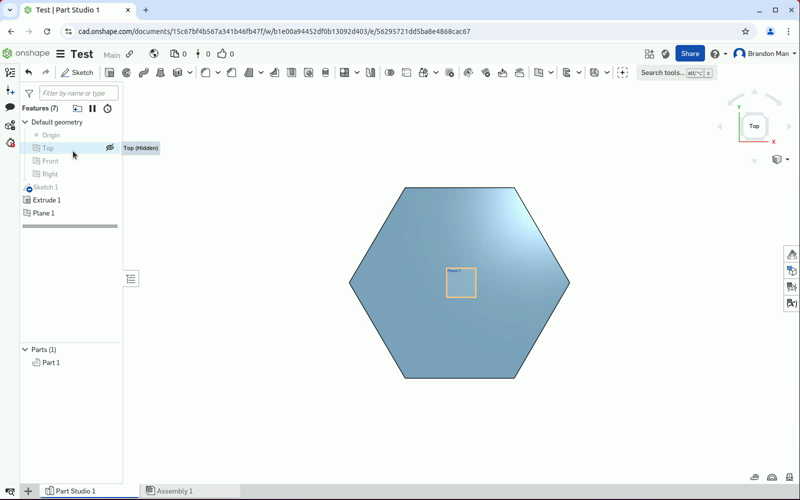
key(shift+s)
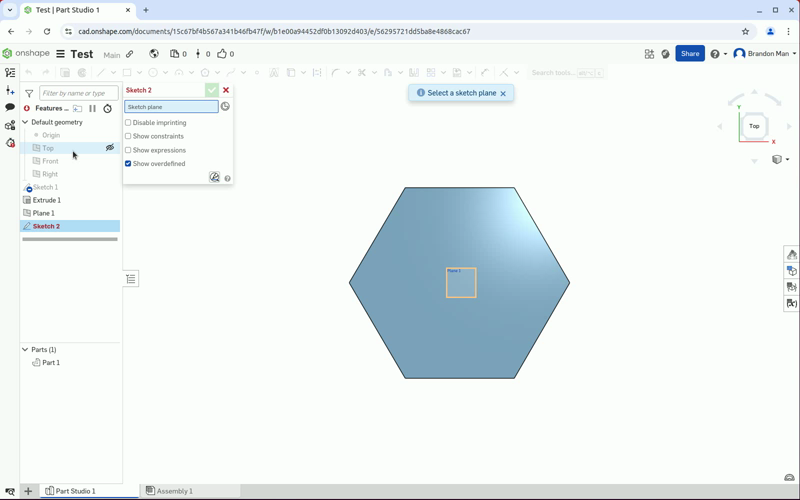
mouse_move(73, 215)
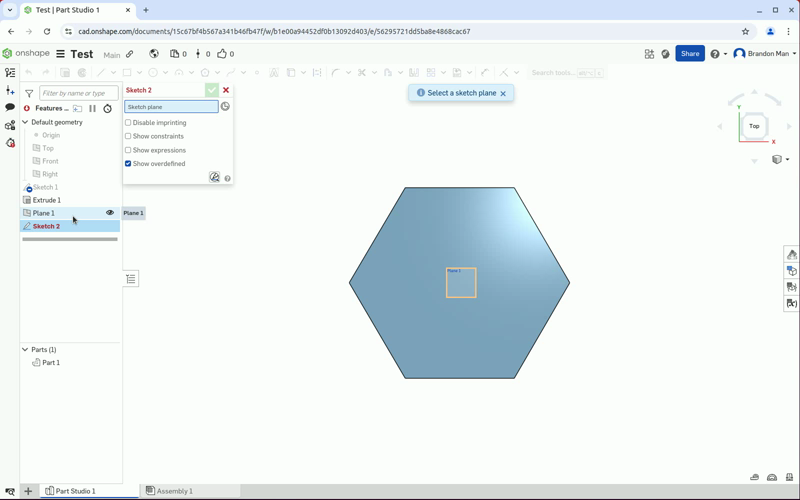
click(73, 215)
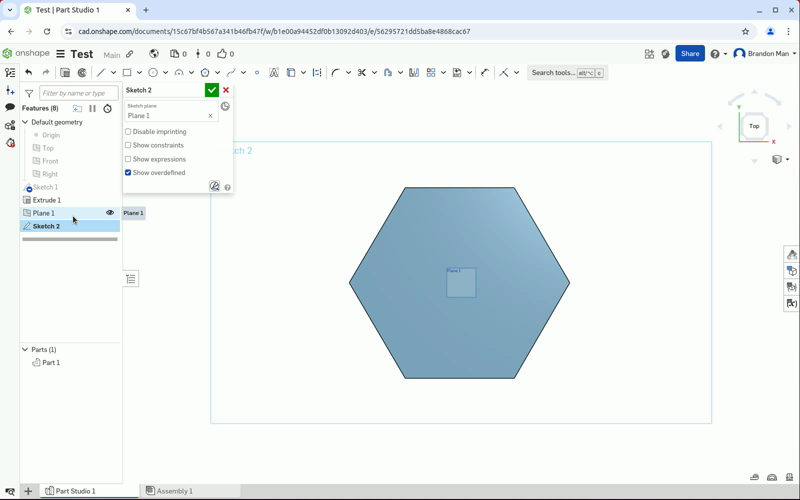
mouse_move(73, 352)
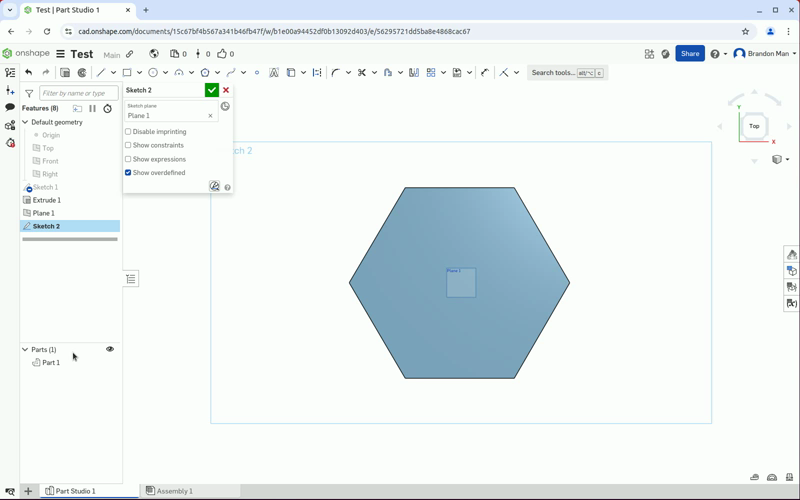
key(y)
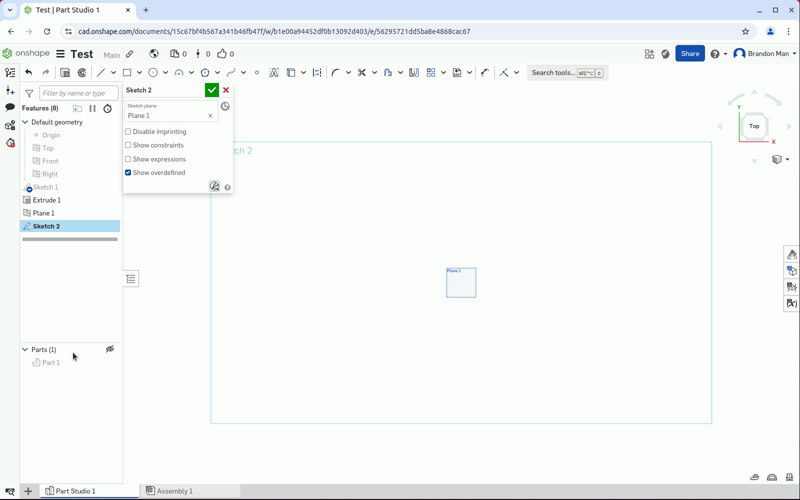
key(c)
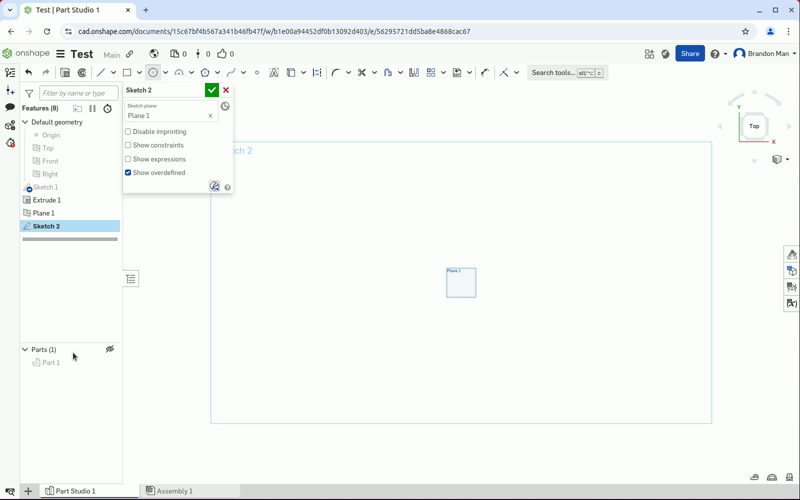
key_down(shift)
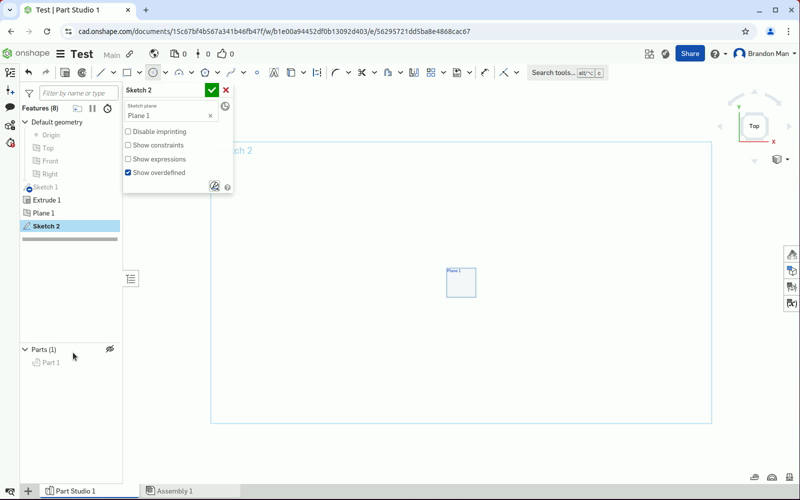
mouse_move(461, 282)
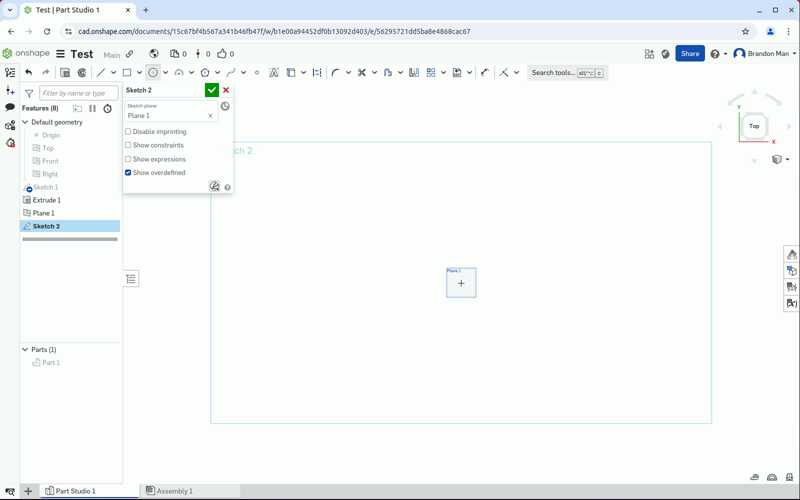
click(461, 282)
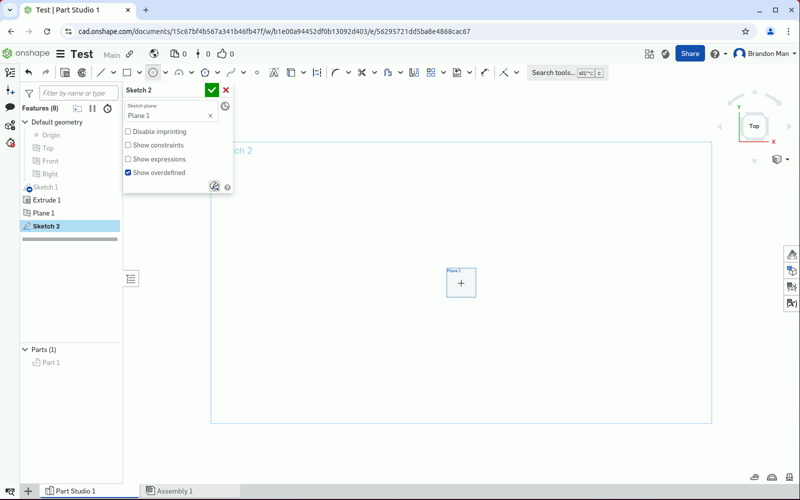
key_up(shift)
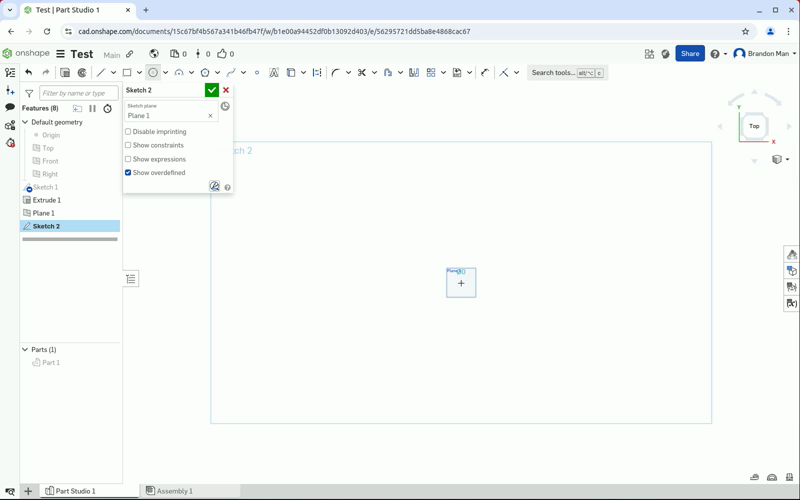
mouse_move(552, 282)
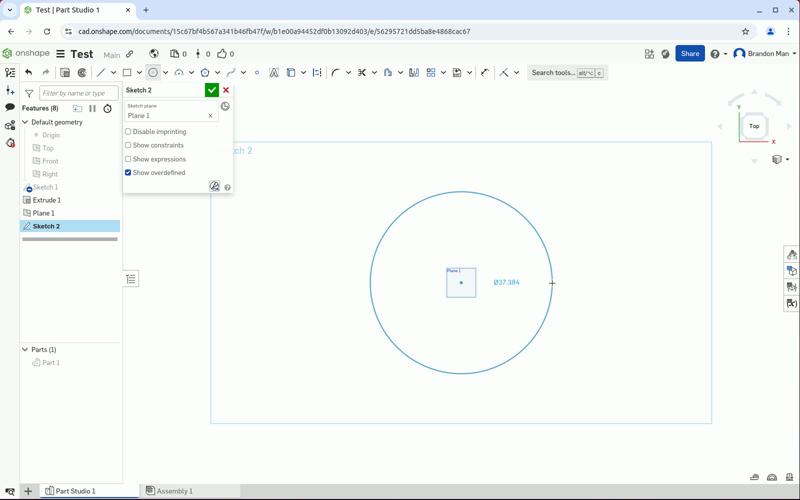
click(552, 282)
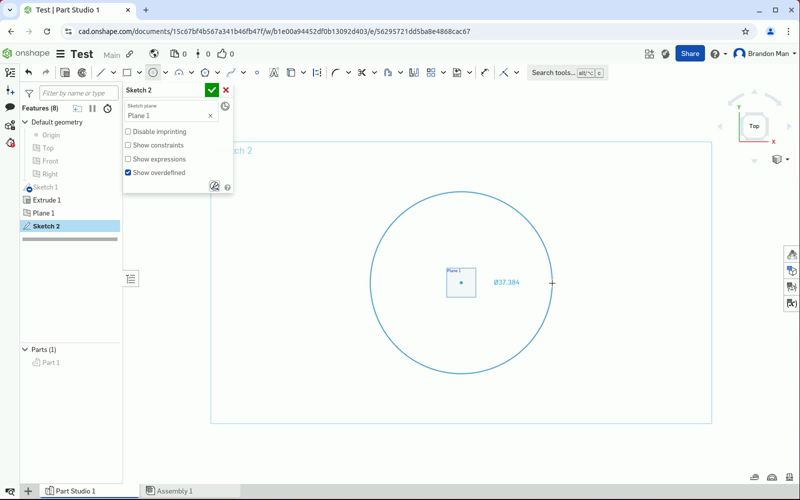
key(esc)
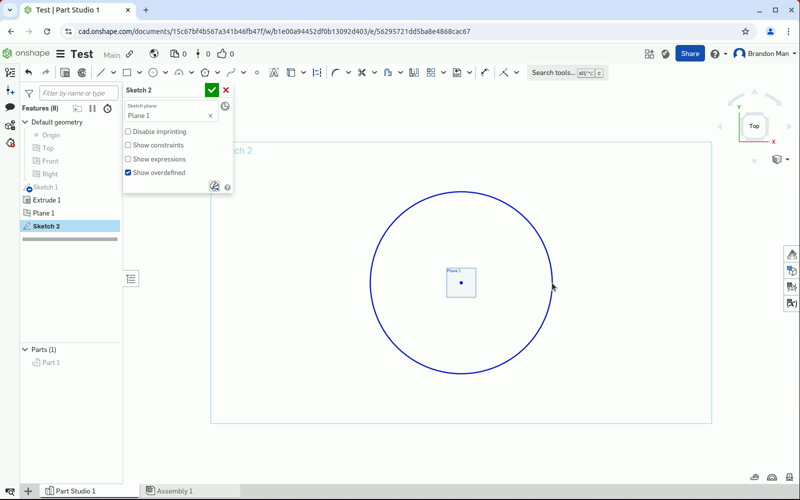
mouse_move(499, 225)
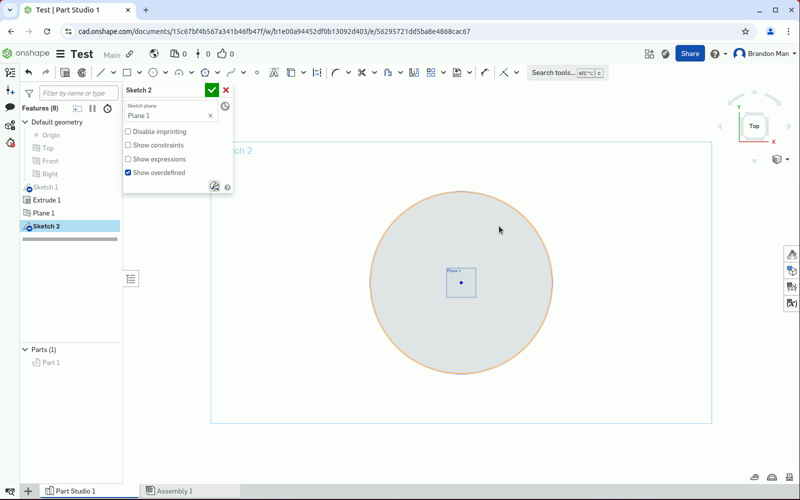
click(499, 225)
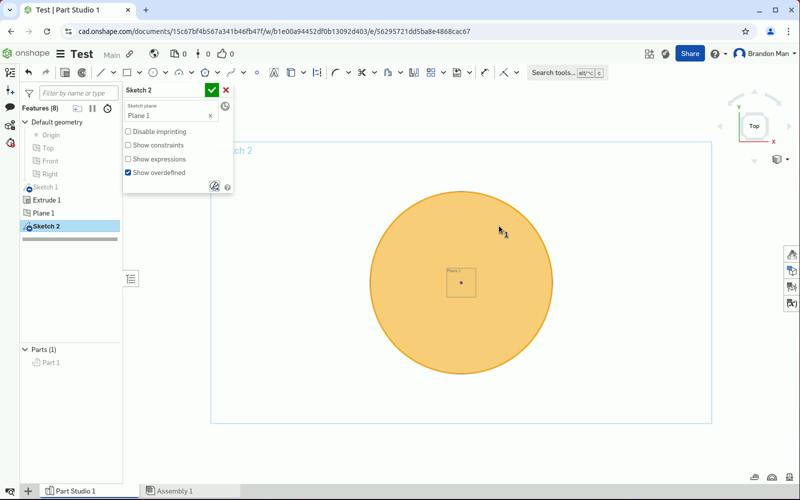
mouse_move(73, 352)
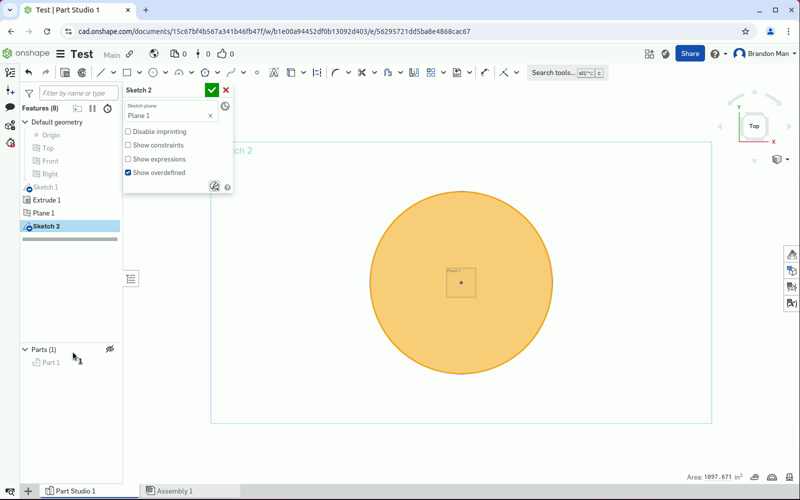
key(shift+y)
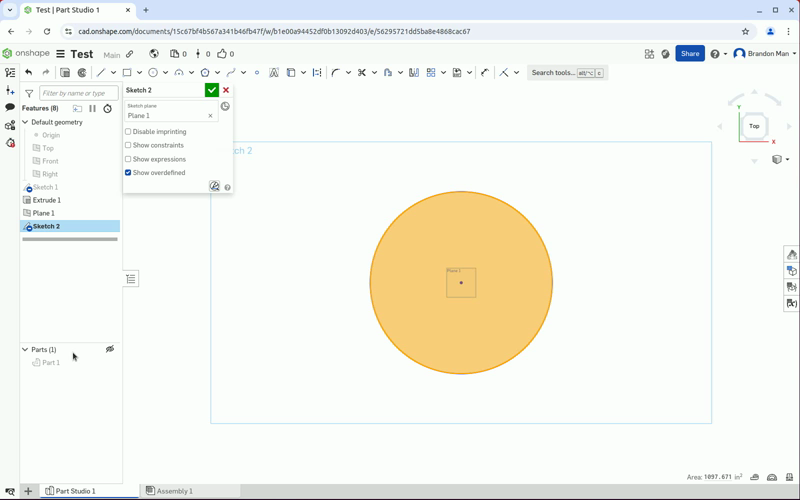
key(shift+e)
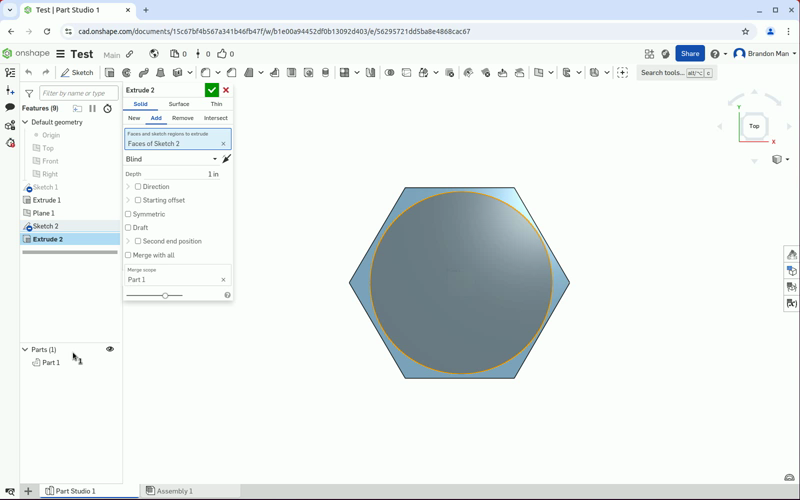
mouse_move(143, 106)
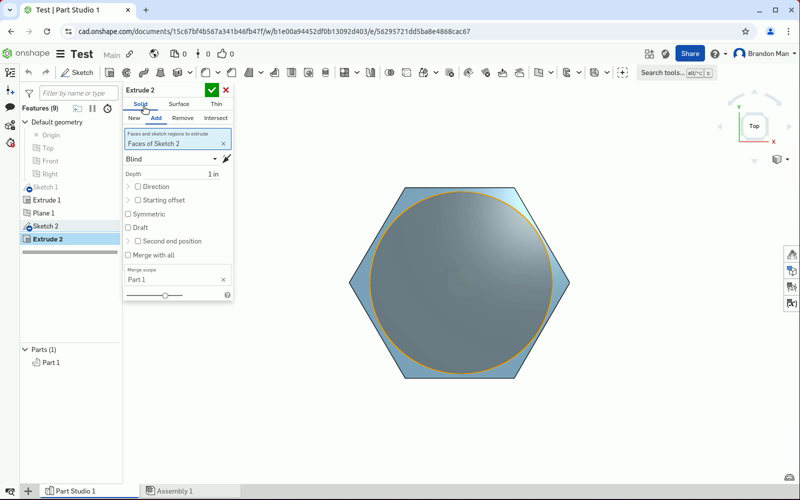
click(143, 106)
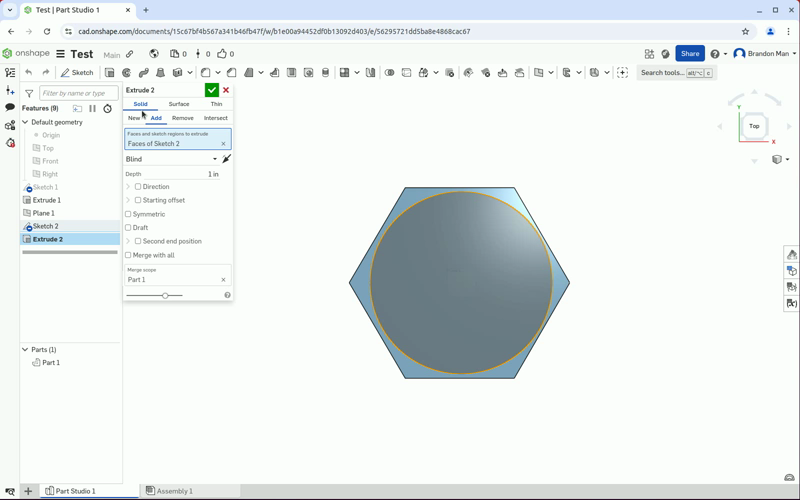
mouse_move(137, 120)
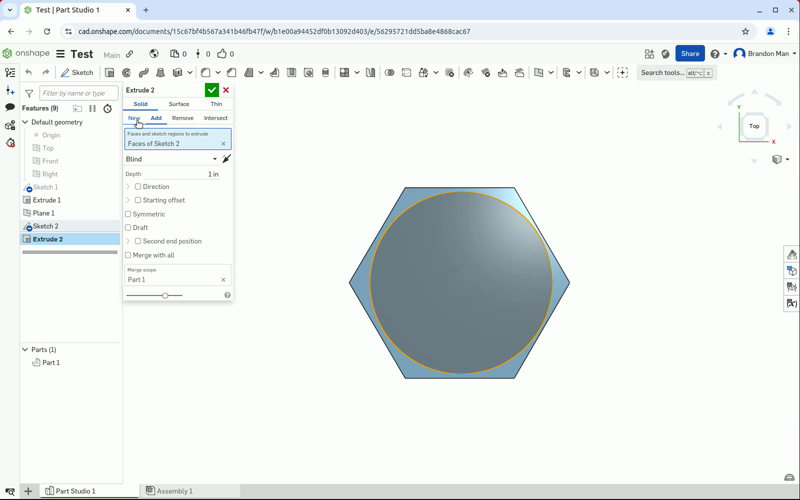
click(137, 120)
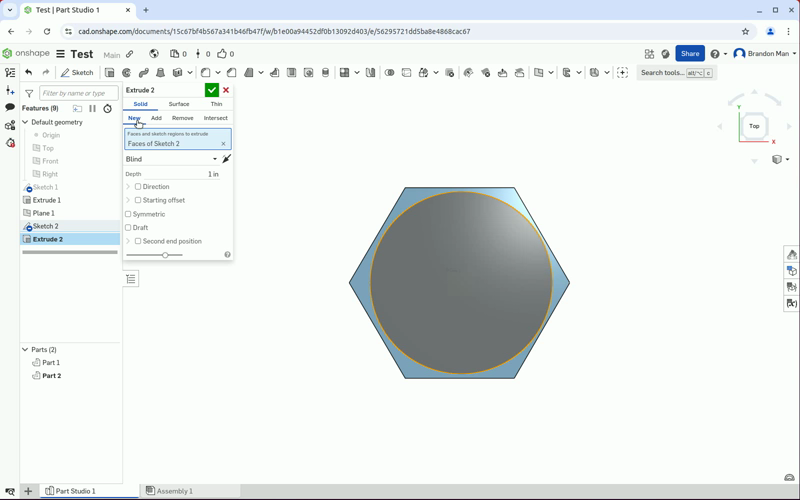
key(tab, 4)
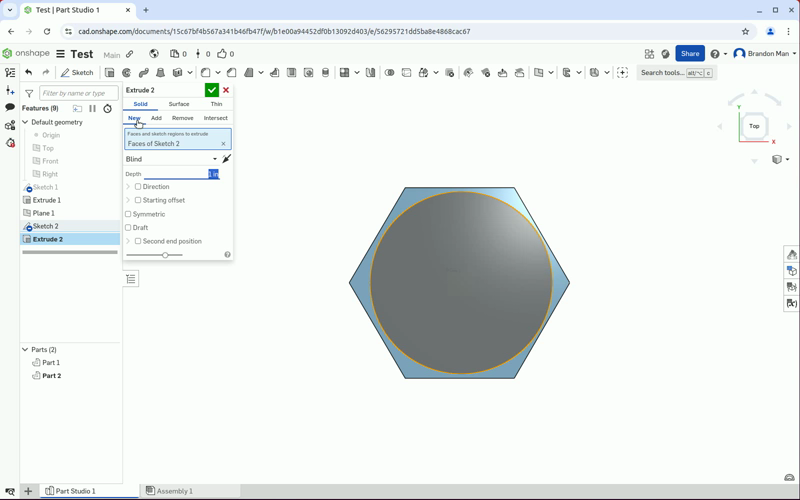
text(7.703)
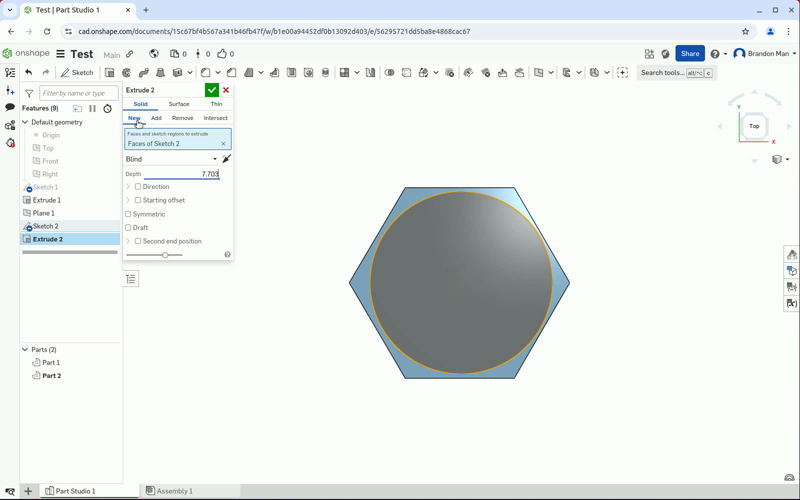
key(enter)
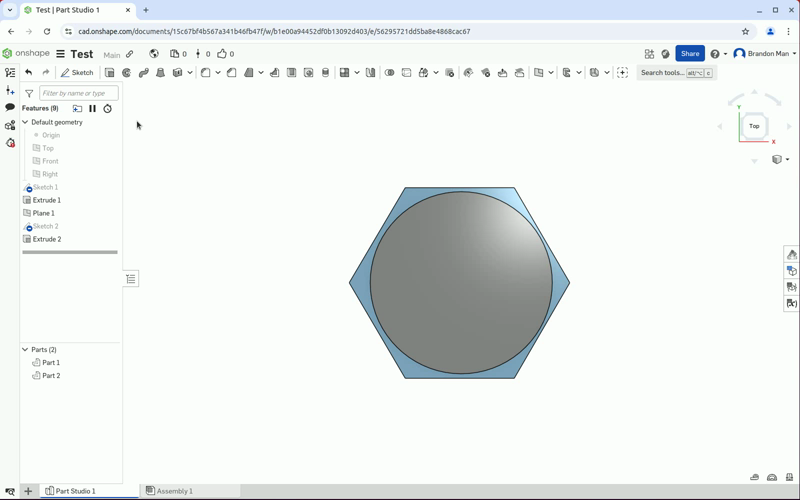
key(shift+h)
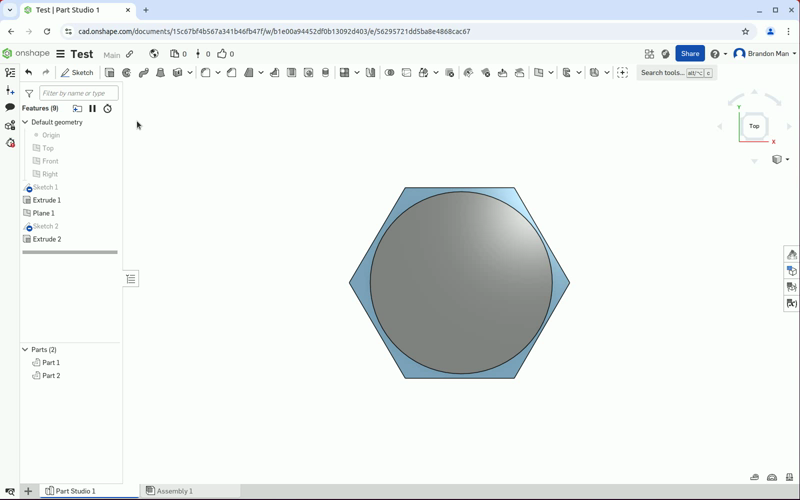
key(shift+h)
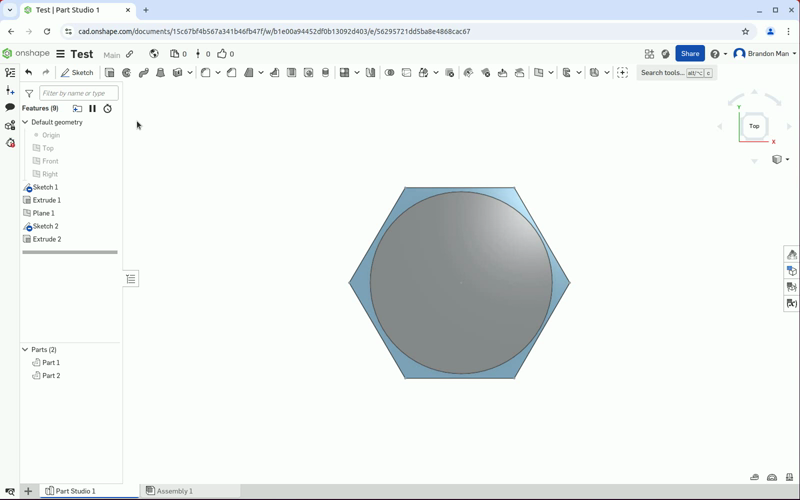
key(shift+7)
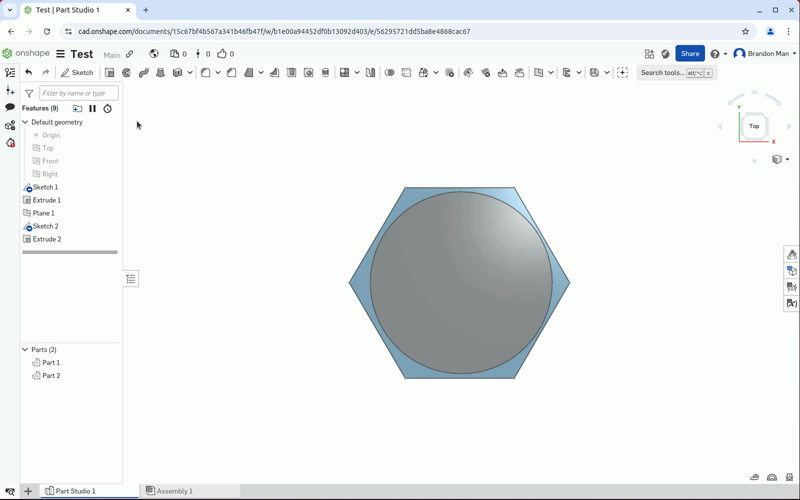
key(up, 3)
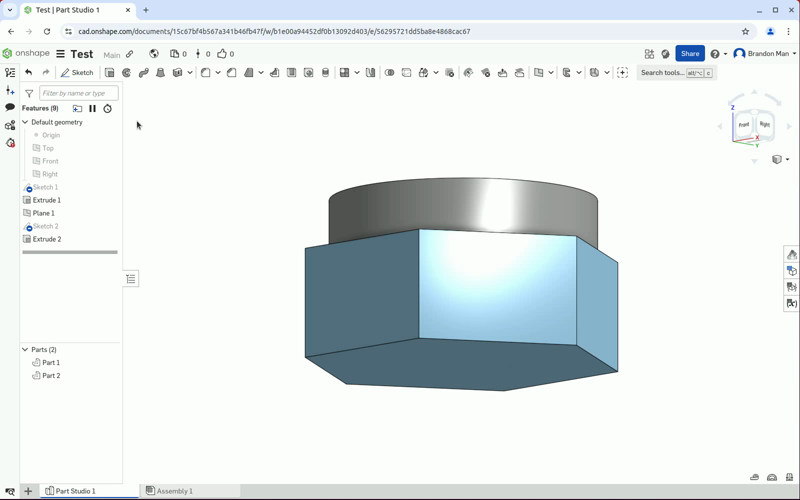
key(left, 3)
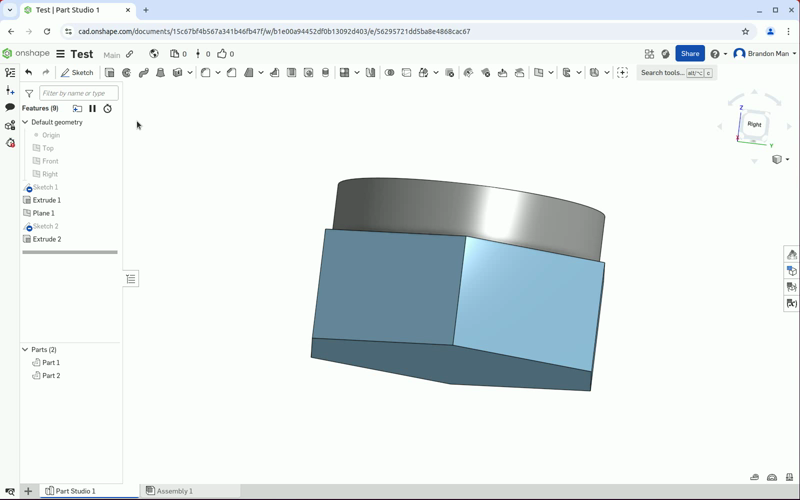
key(right, 3)
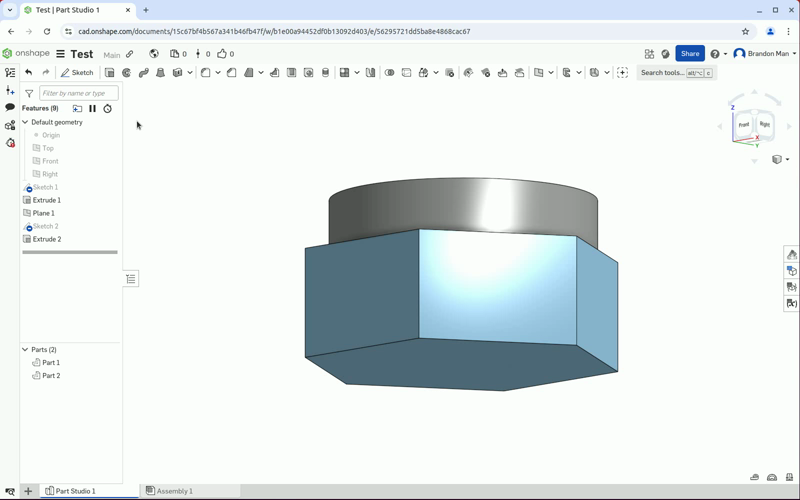
key(down, 3)
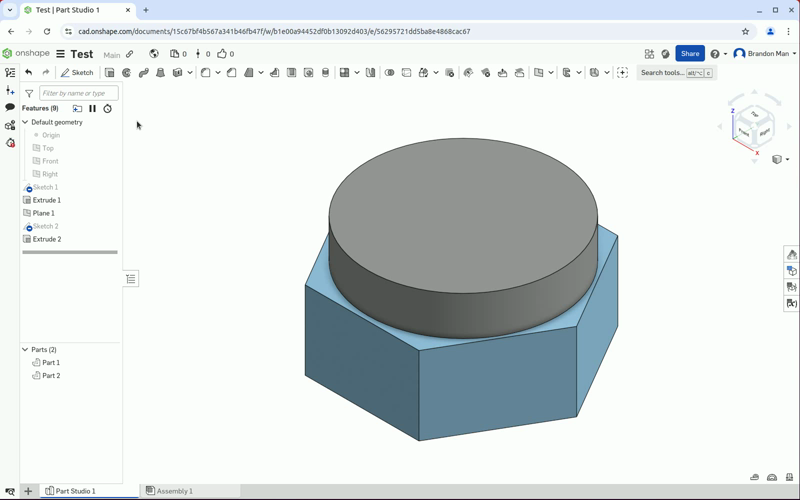
mouse_move(73, 189)
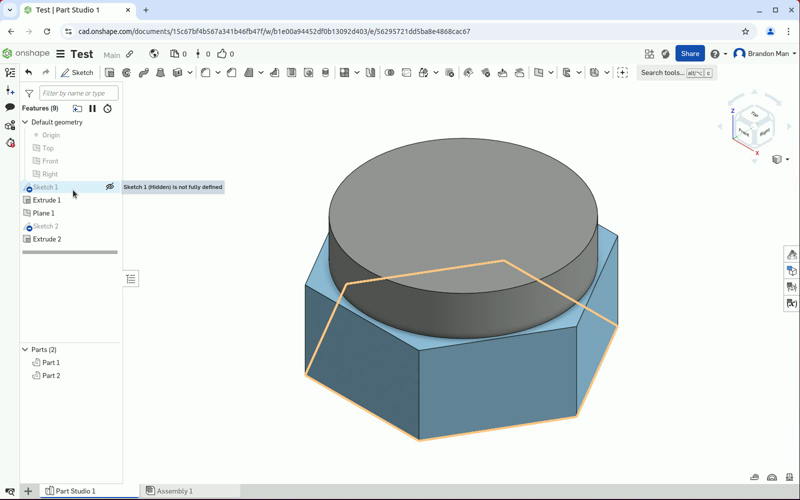
click(73, 189)